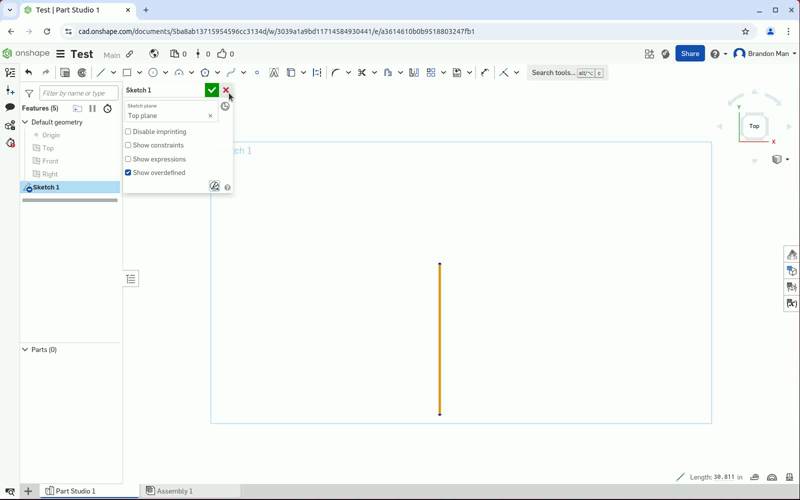
key(shift+h)
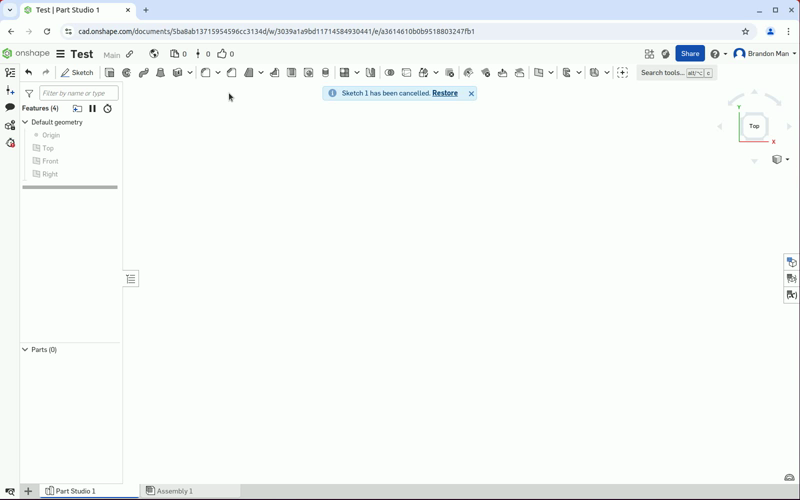
mouse_move(73, 352)
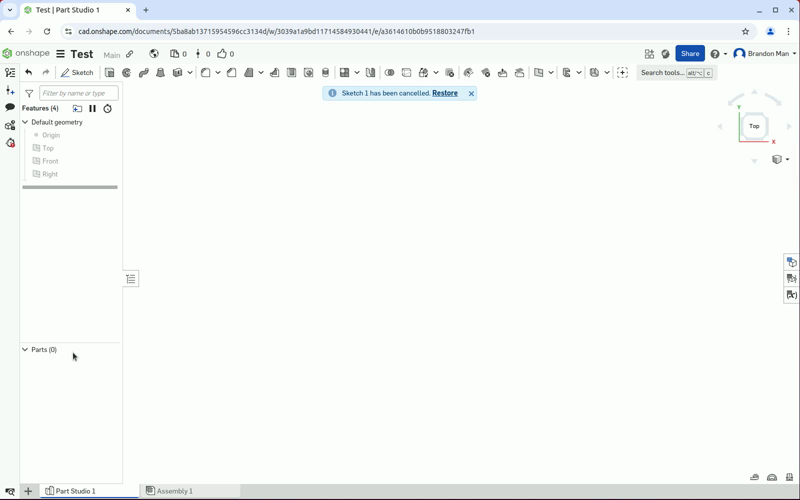
key(y)
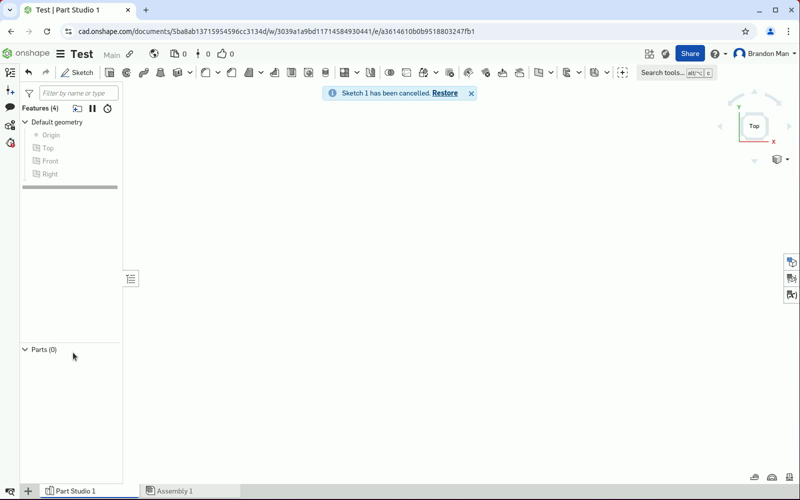
key(shift+p)
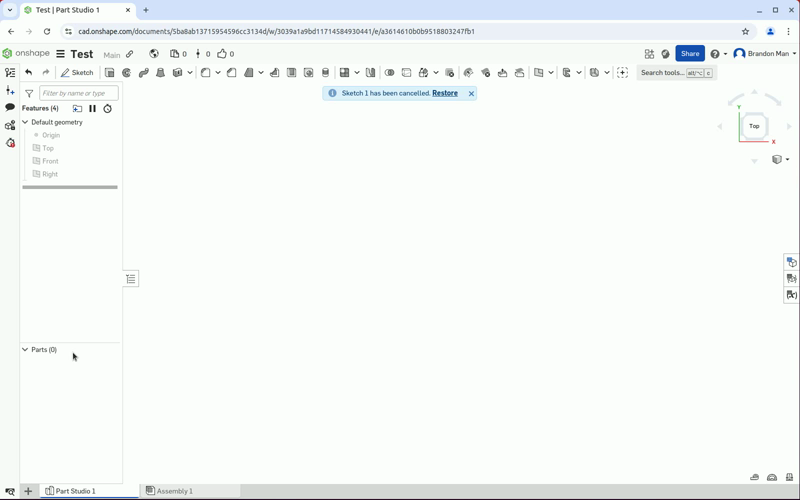
key(space)
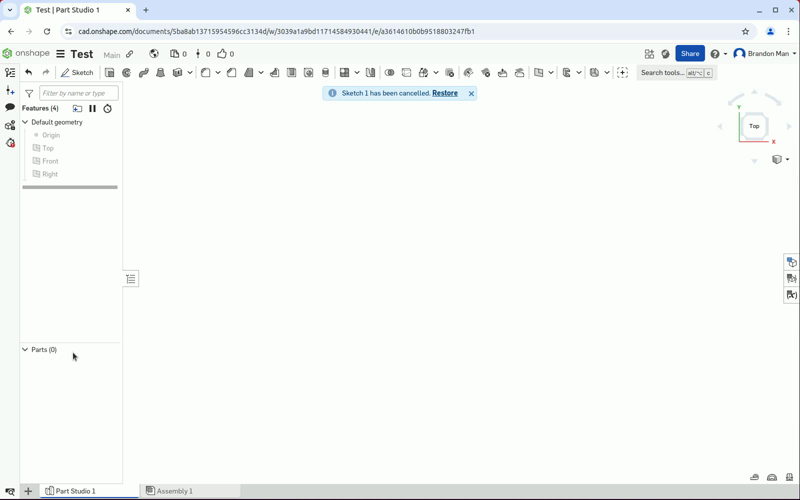
key_down(shift)
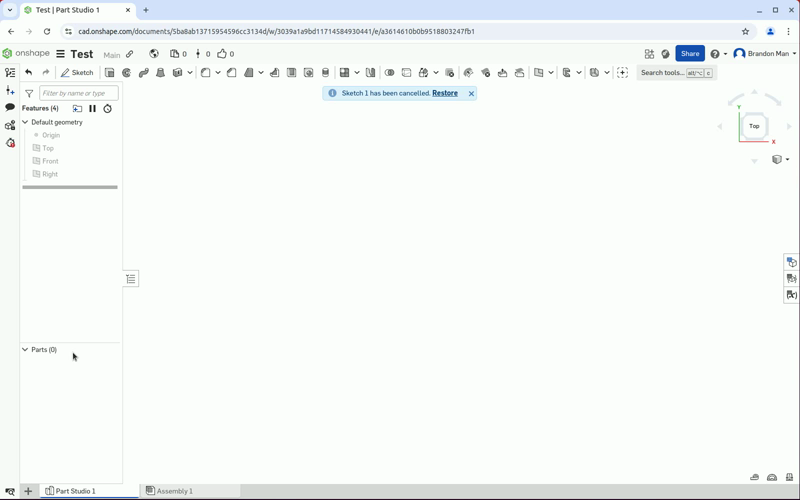
key(up)
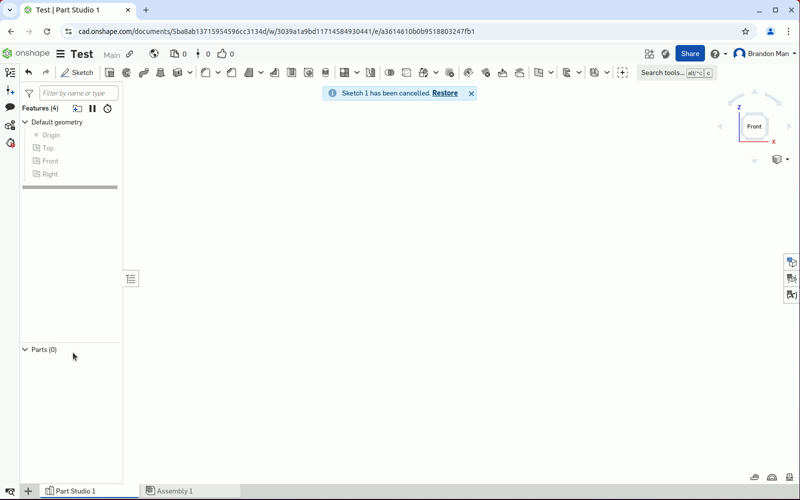
key_up(shift)
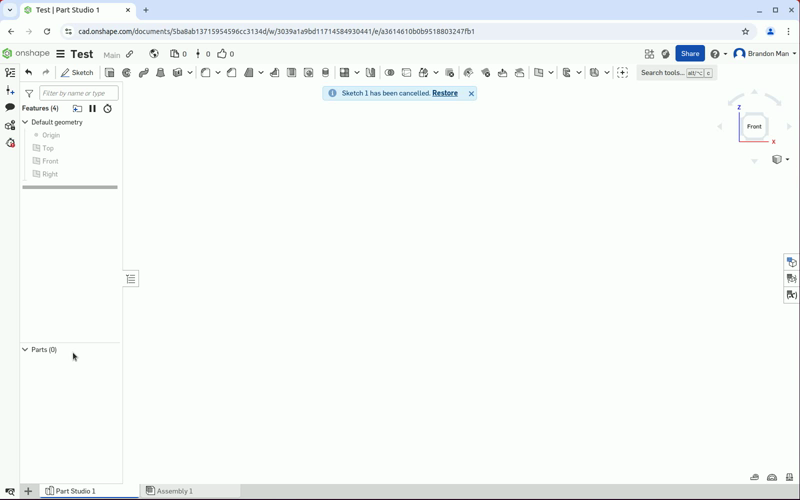
mouse_move(73, 352)
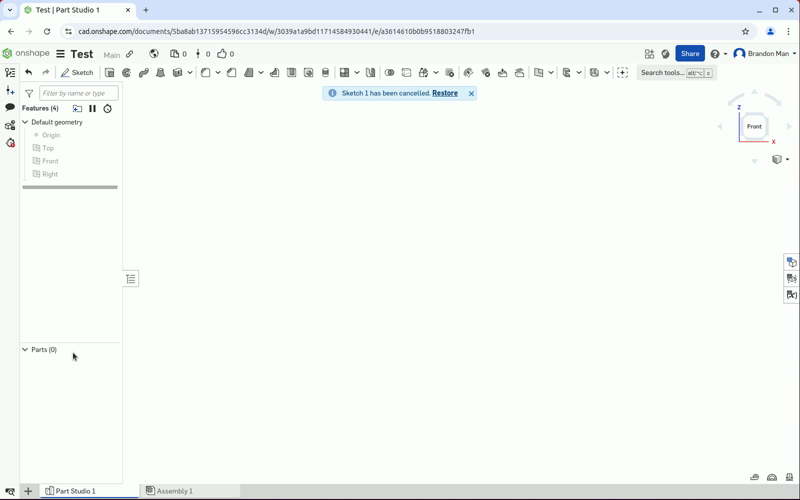
key(shift+y)
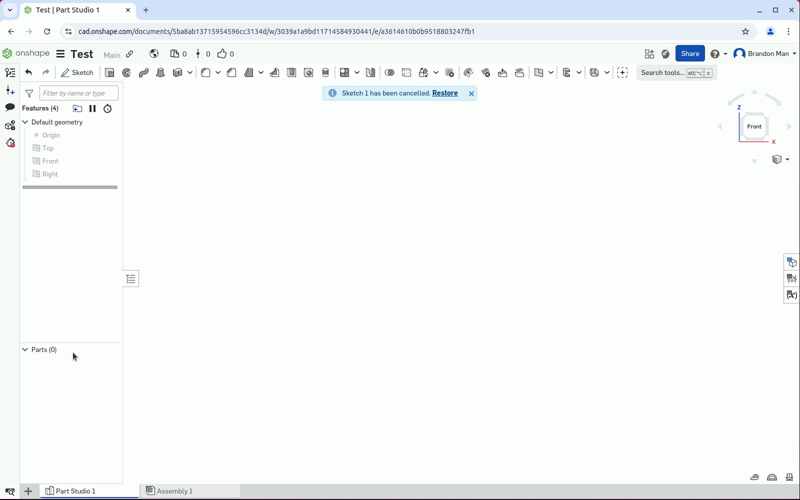
key(shift+s)
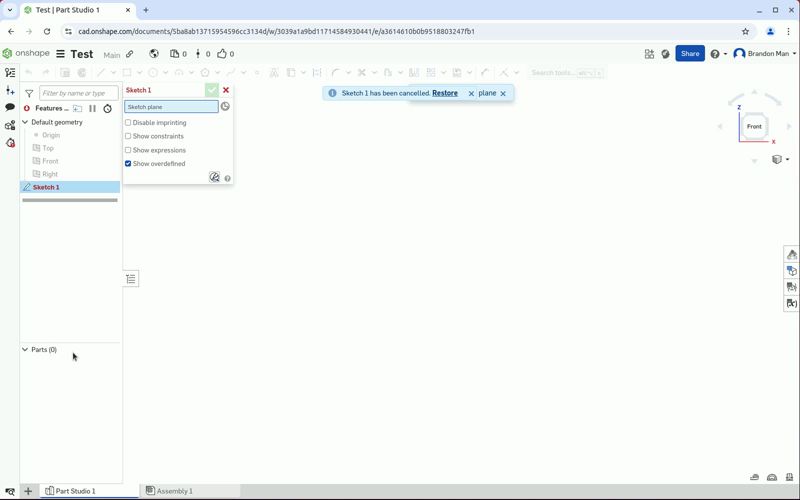
mouse_move(73, 163)
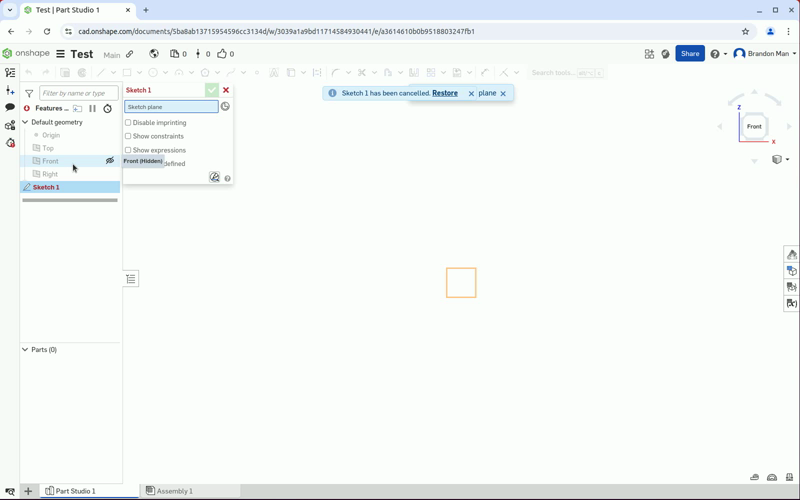
click(73, 163)
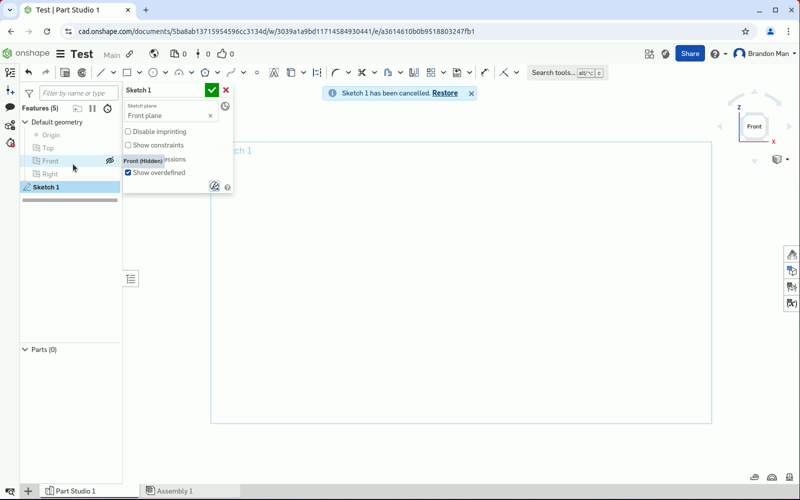
mouse_move(73, 352)
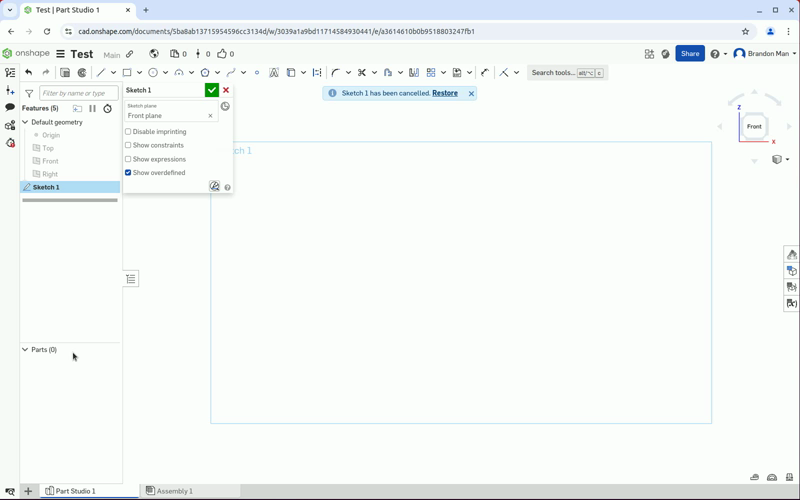
key(y)
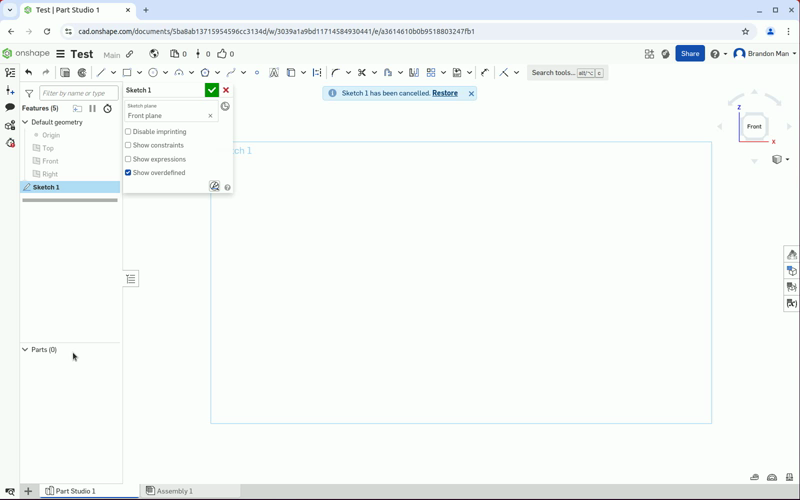
key(a)
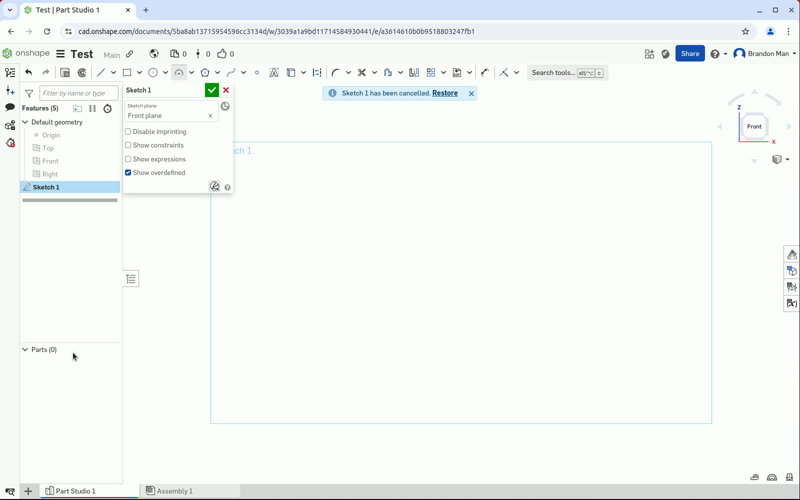
key_down(shift)
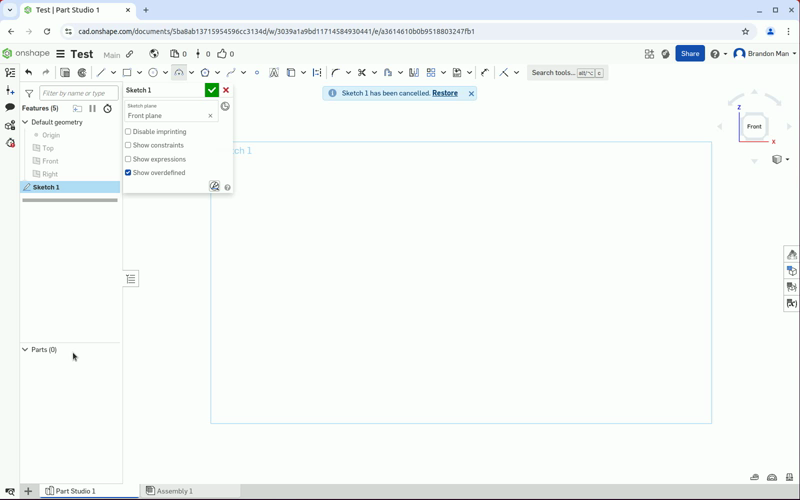
mouse_move(395, 365)
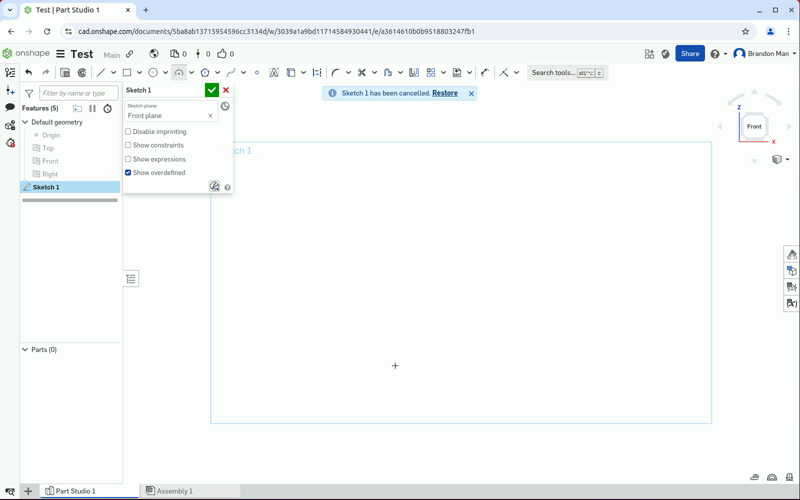
click(395, 365)
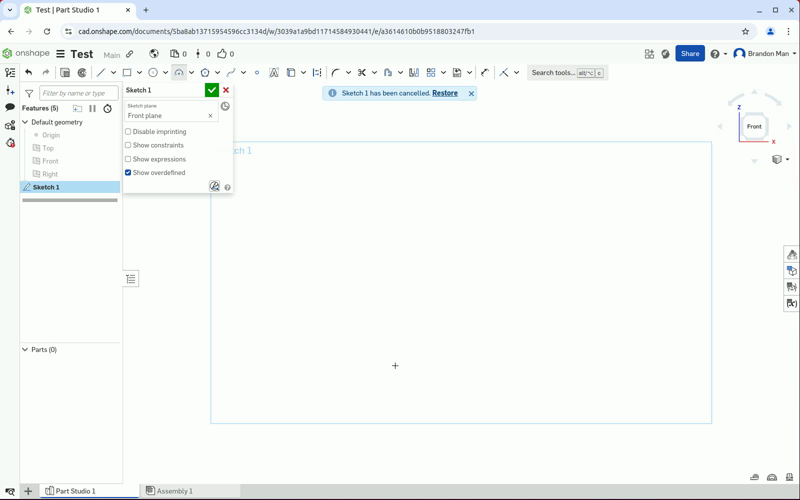
key_up(shift)
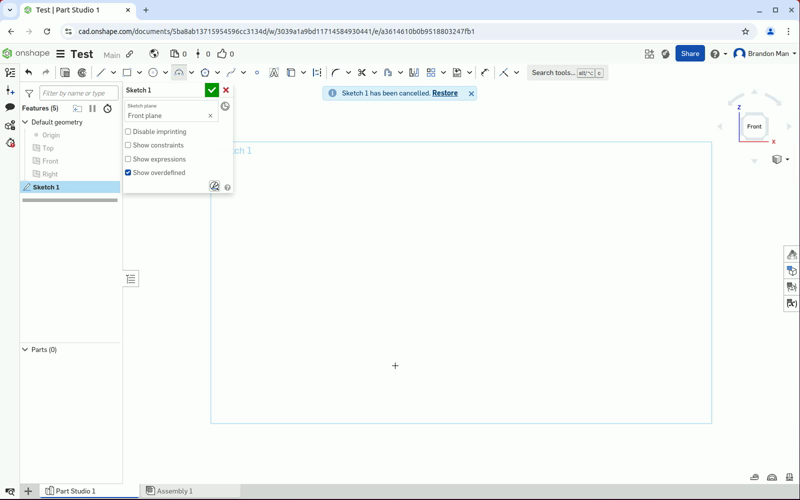
key_down(shift)
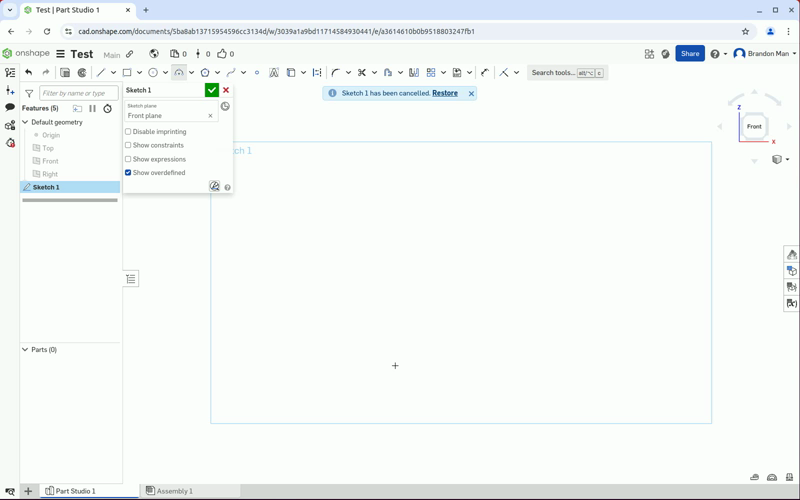
mouse_move(395, 201)
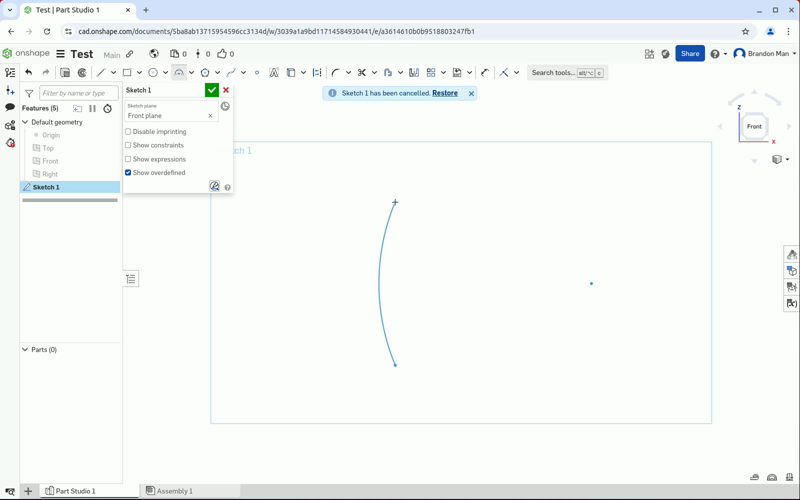
click(395, 201)
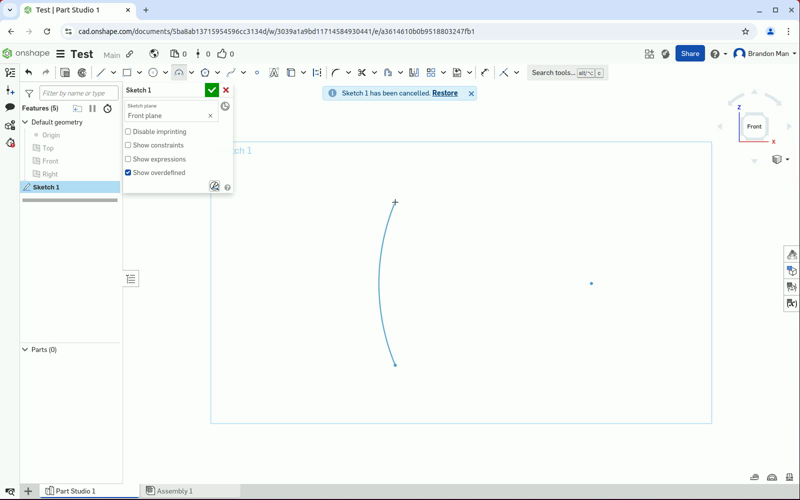
mouse_move(573, 283)
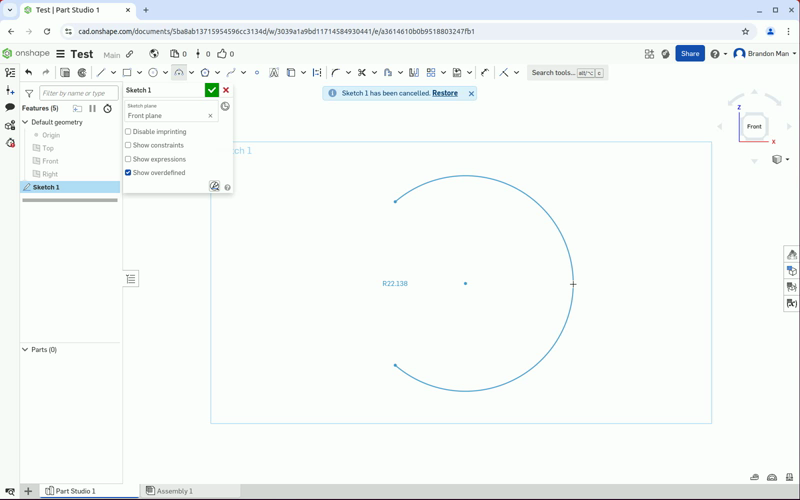
click(573, 283)
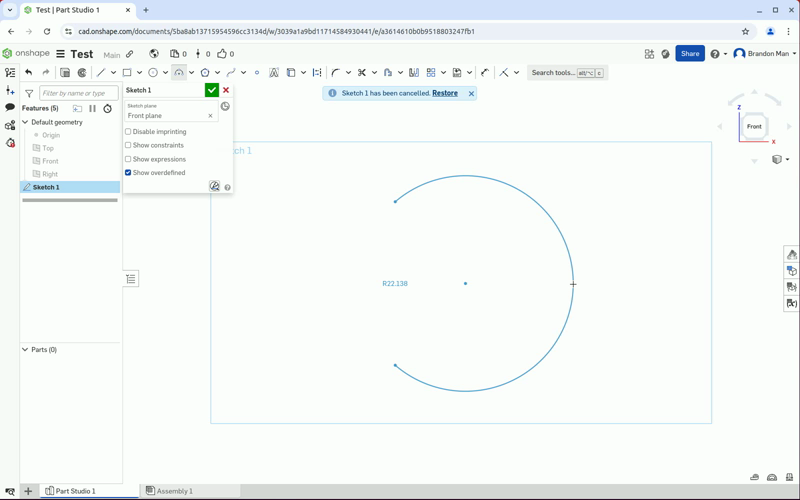
key_up(shift)
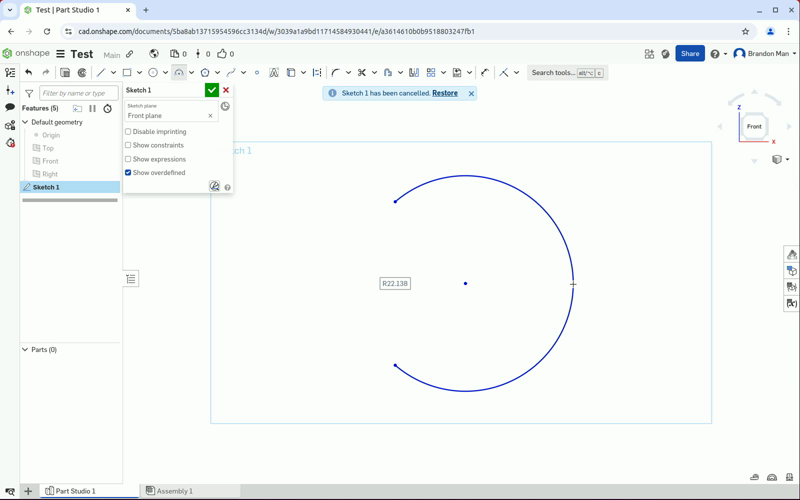
key(esc)
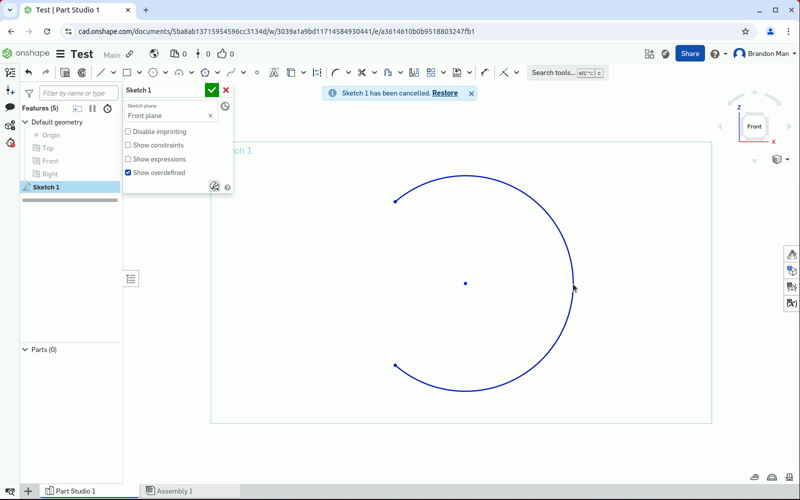
key(l)
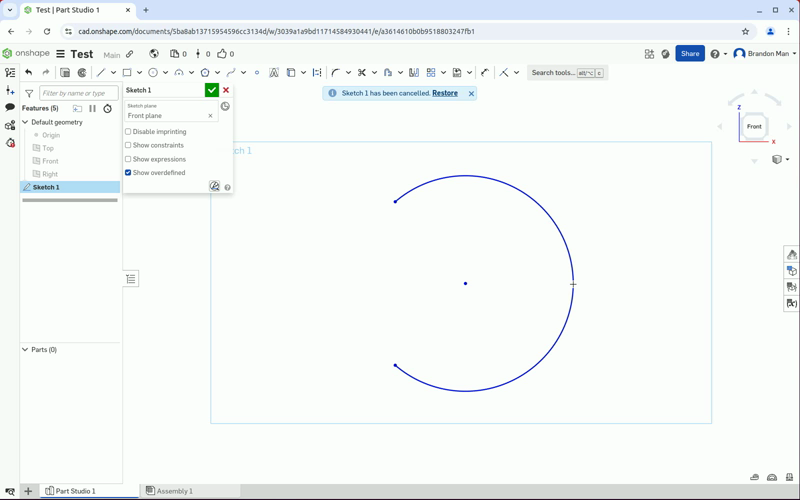
mouse_move(395, 201)
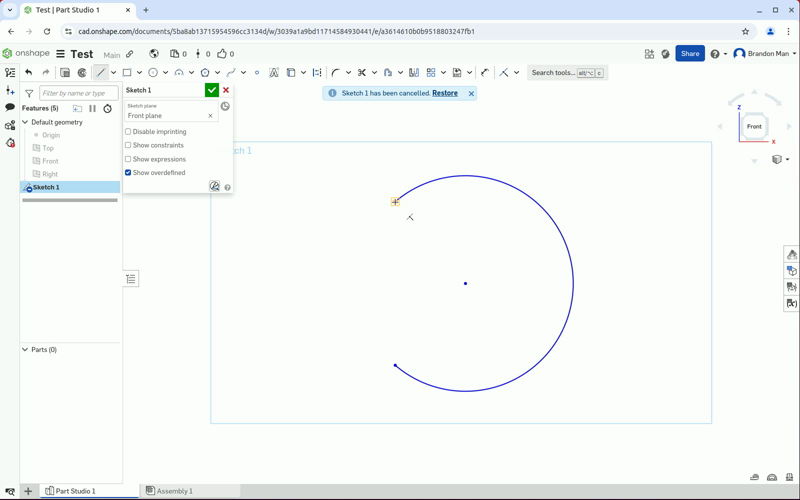
click(395, 201)
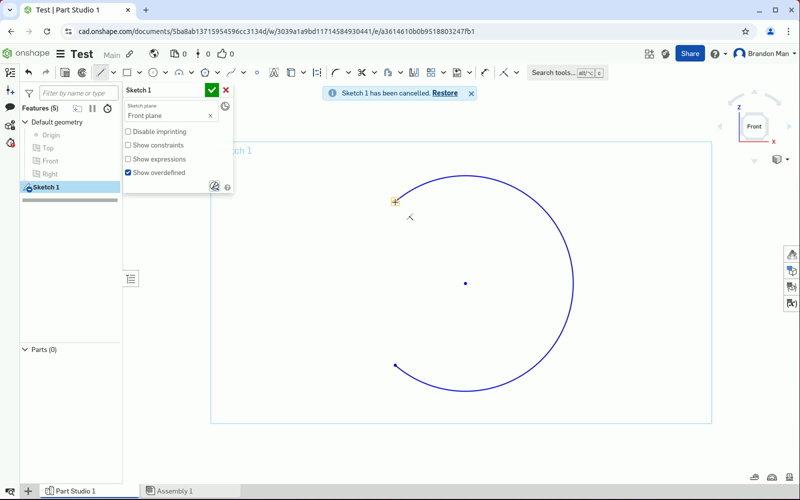
key_down(shift)
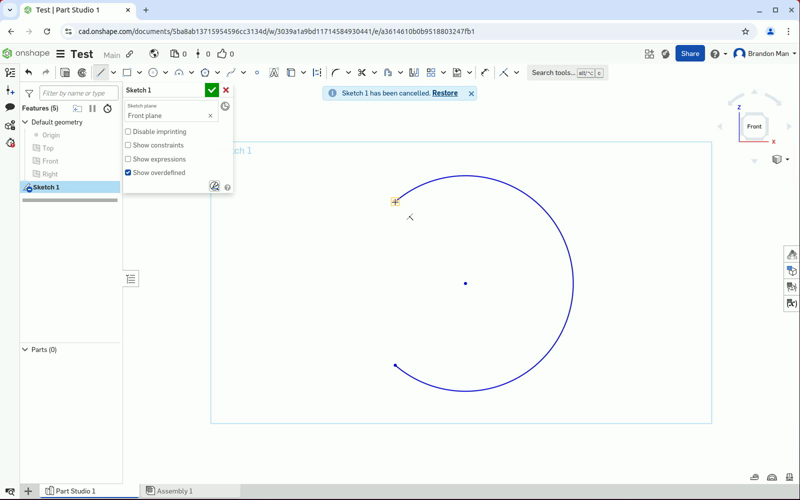
mouse_move(395, 365)
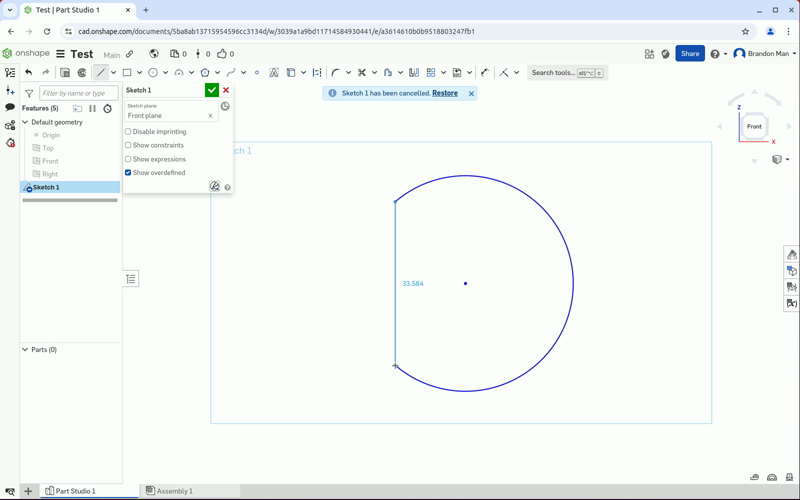
key_up(shift)
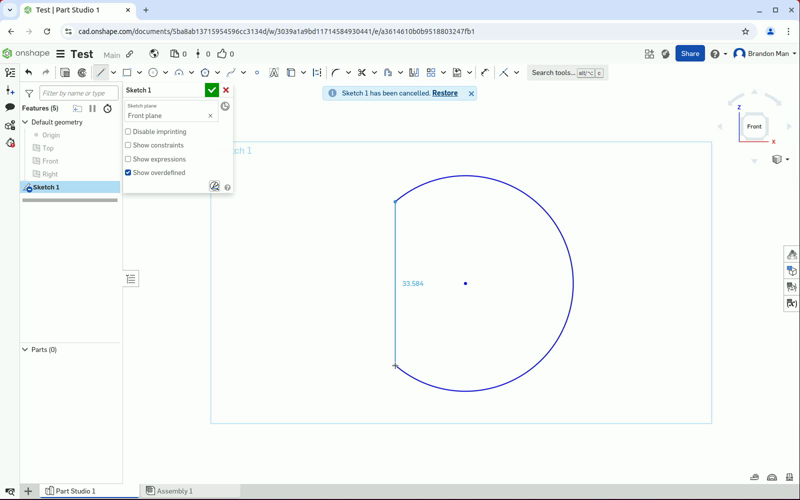
click(395, 365)
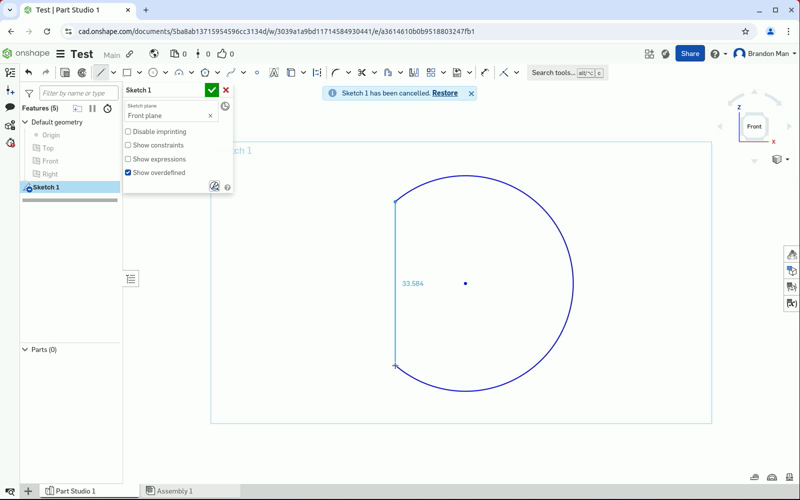
key(esc)
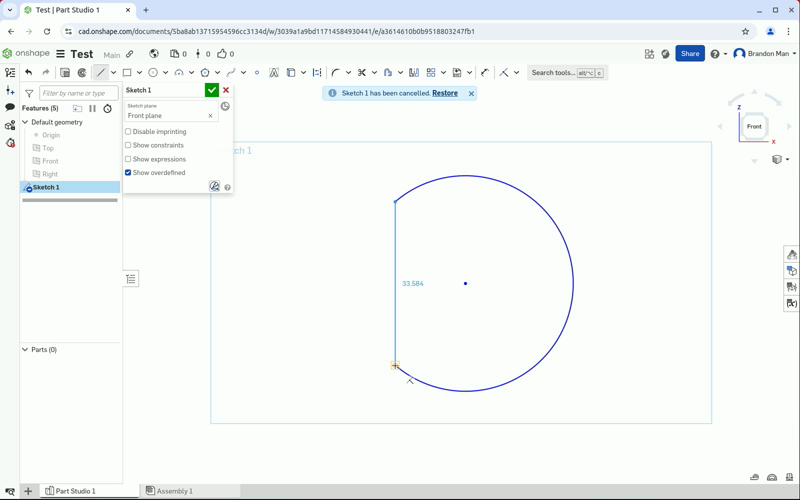
mouse_move(550, 283)
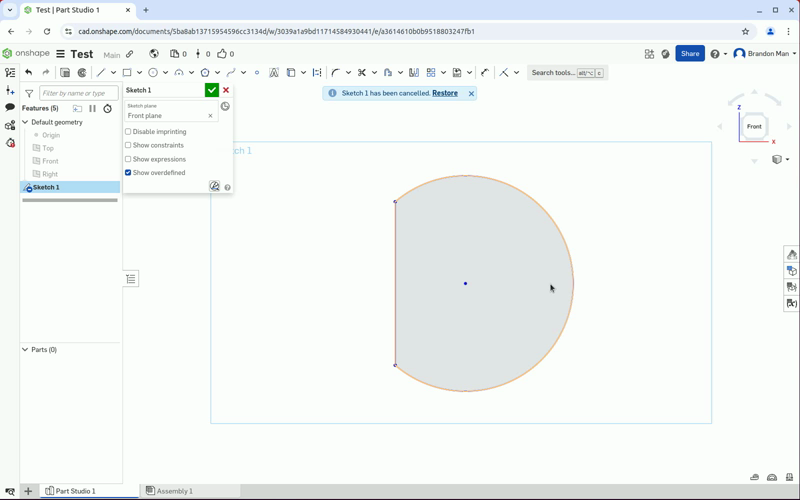
click(550, 283)
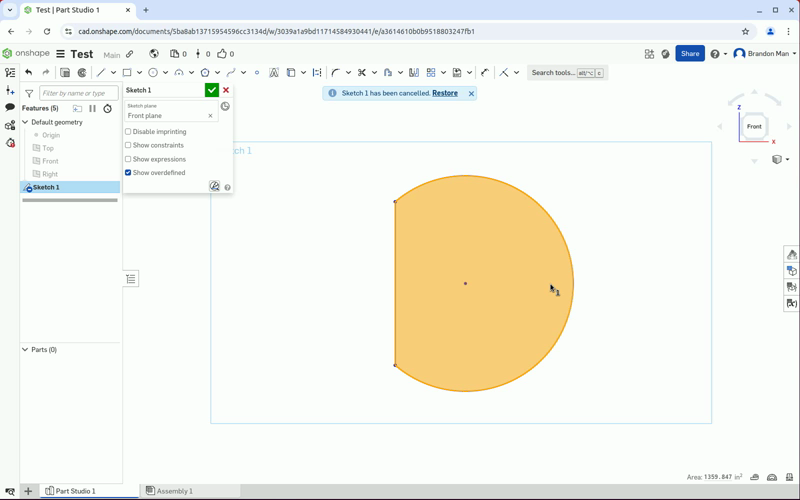
mouse_move(73, 352)
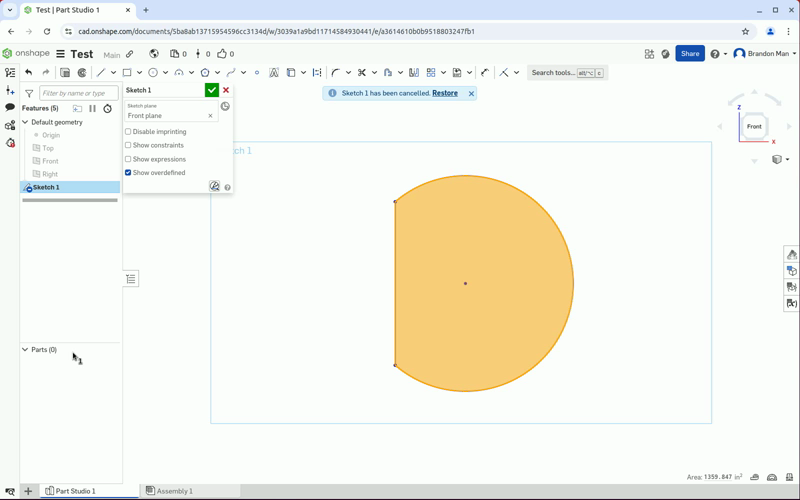
key(shift+y)
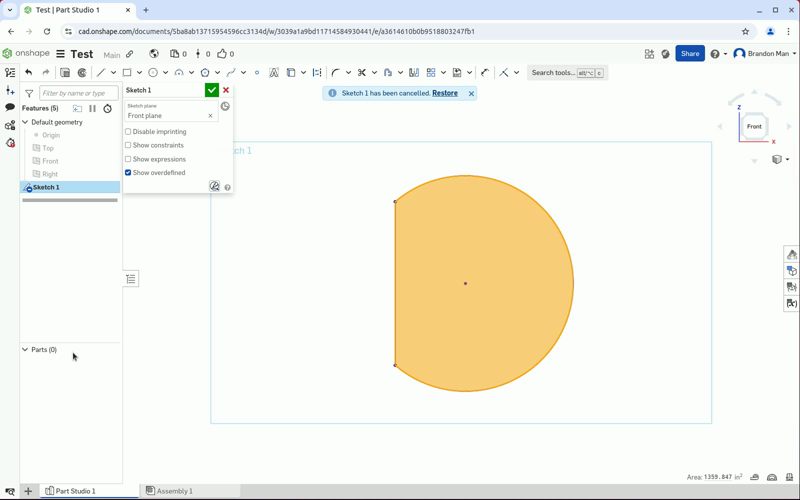
key(shift+e)
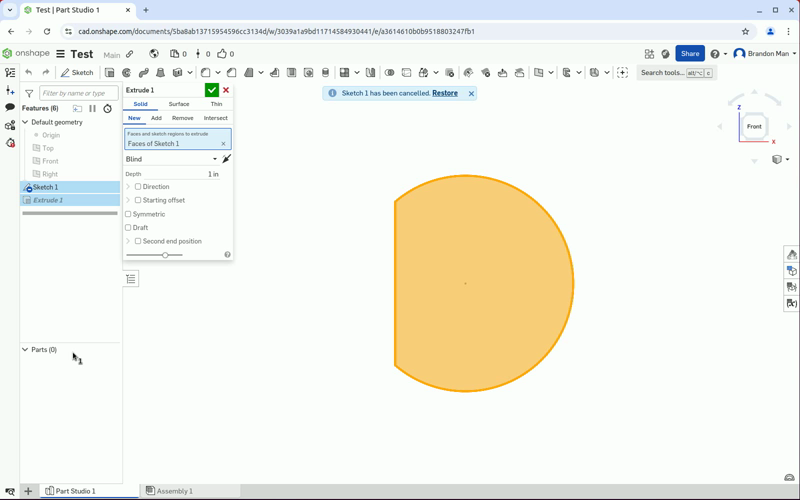
mouse_move(143, 106)
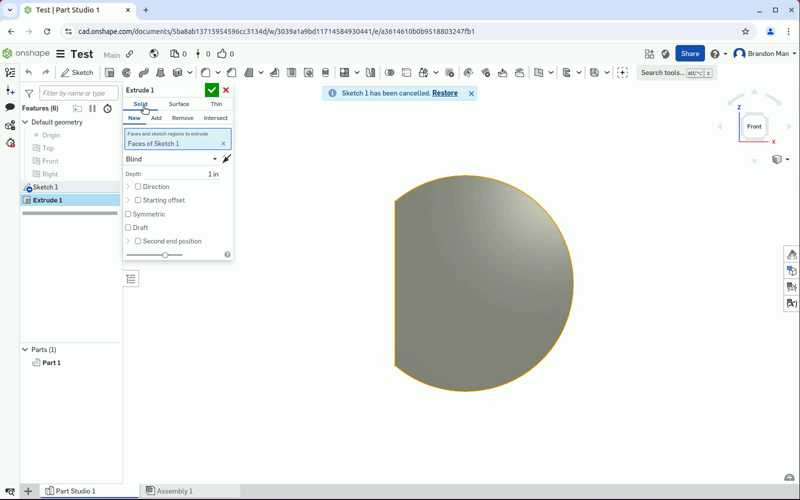
click(143, 106)
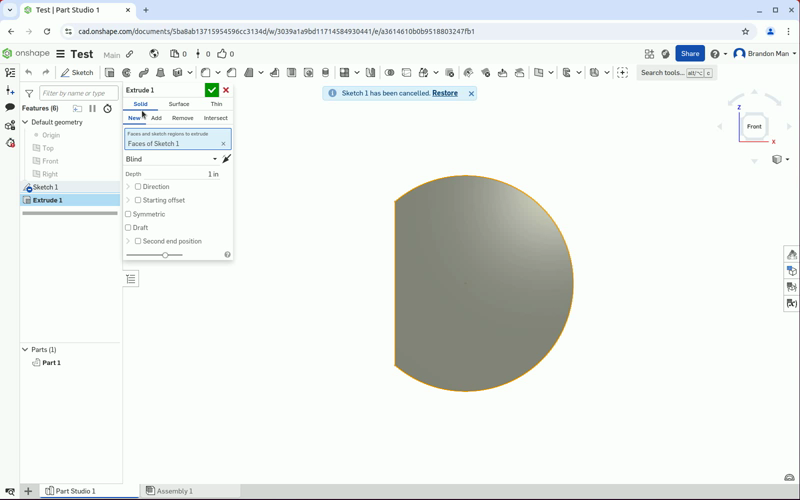
mouse_move(137, 120)
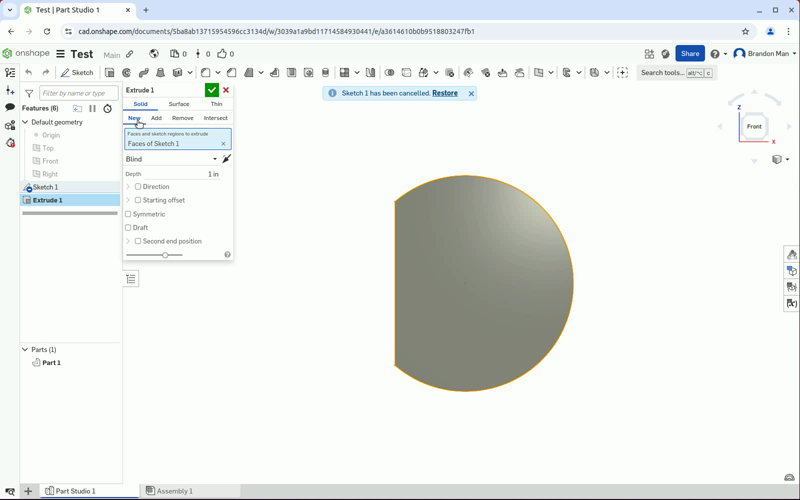
click(137, 120)
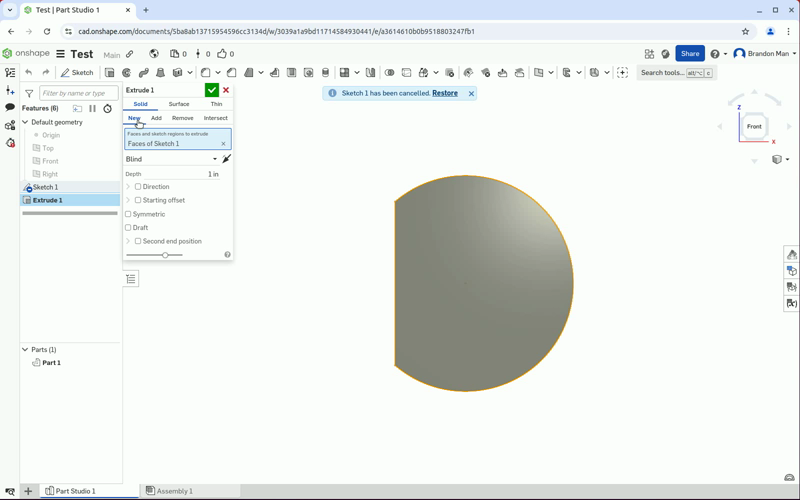
key(tab, 4)
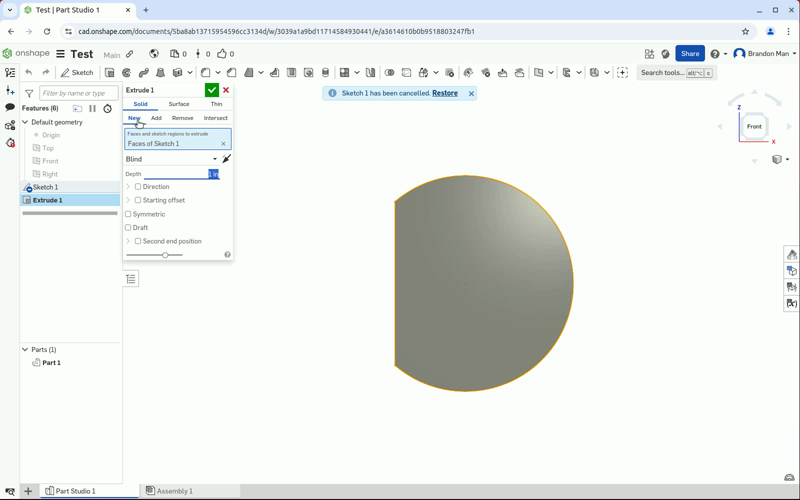
text(20.702)
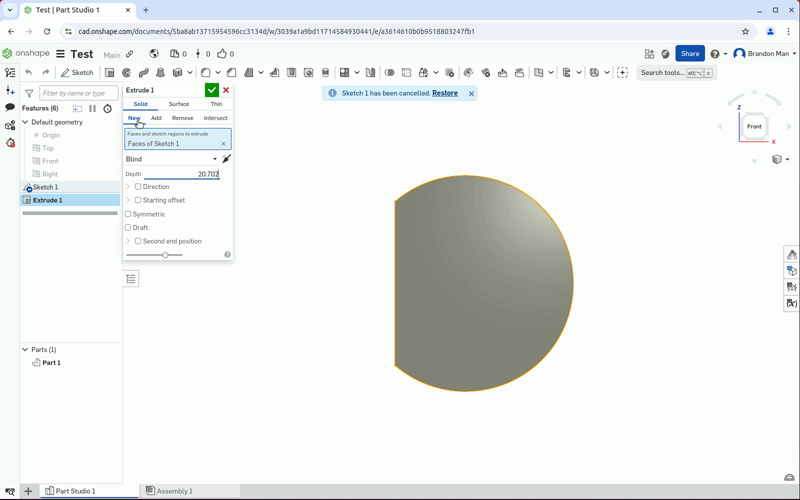
key(tab, 3)
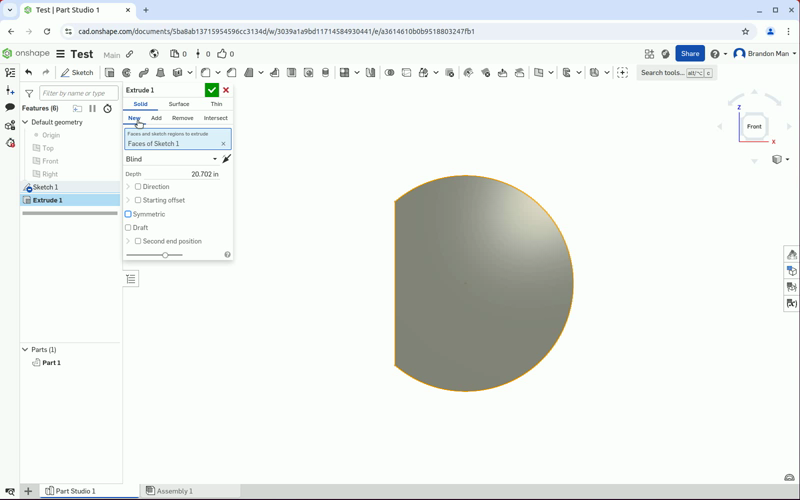
key(space)
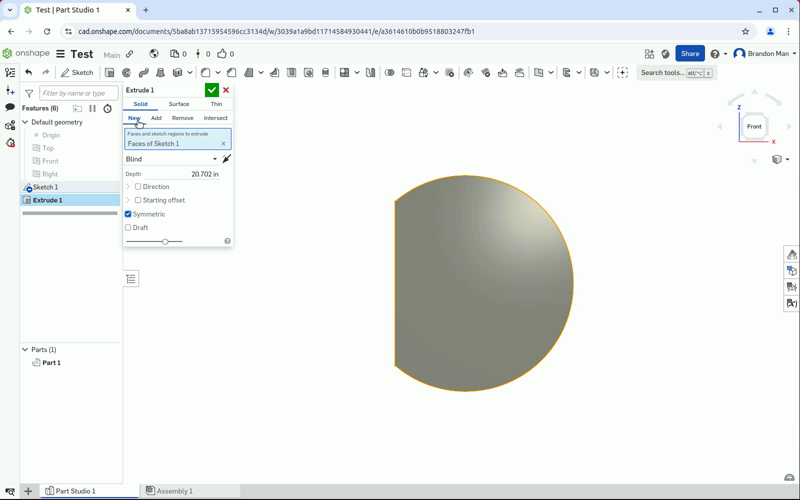
key(enter)
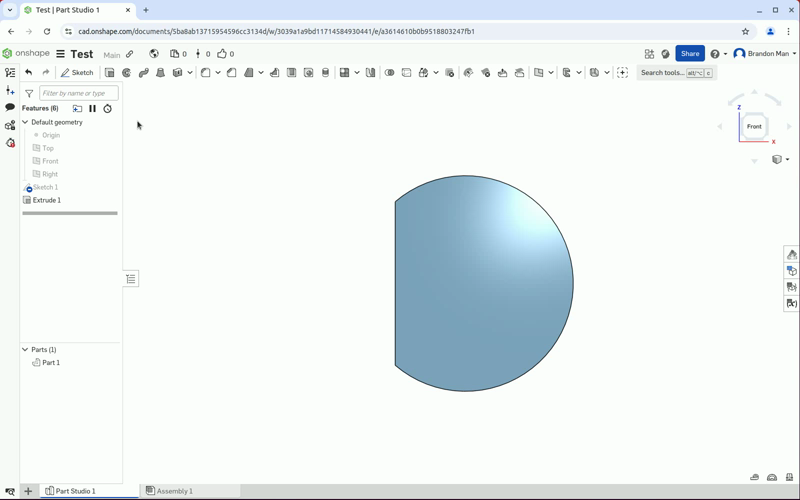
key(shift+h)
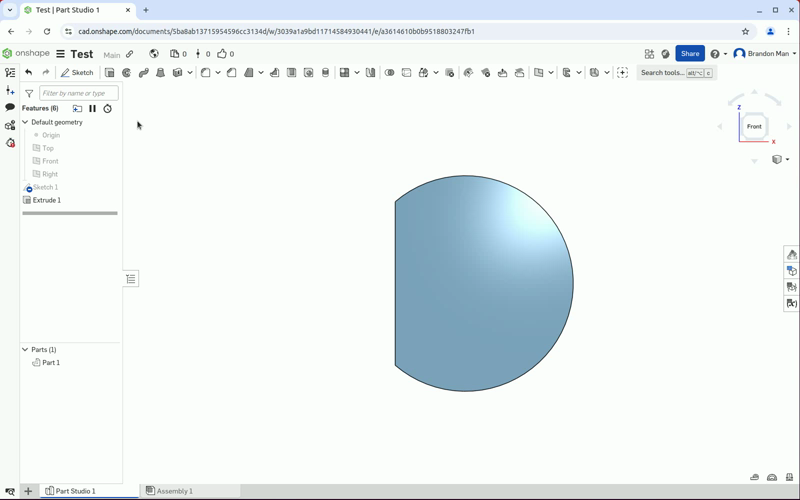
key(shift+h)
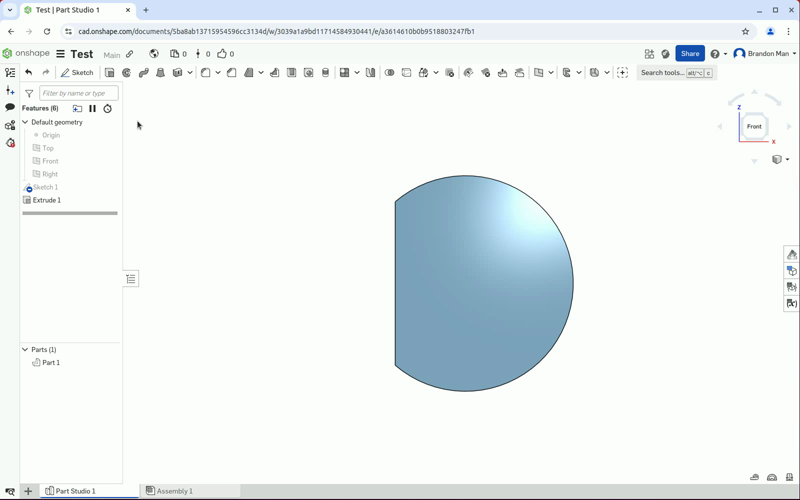
mouse_move(73, 189)
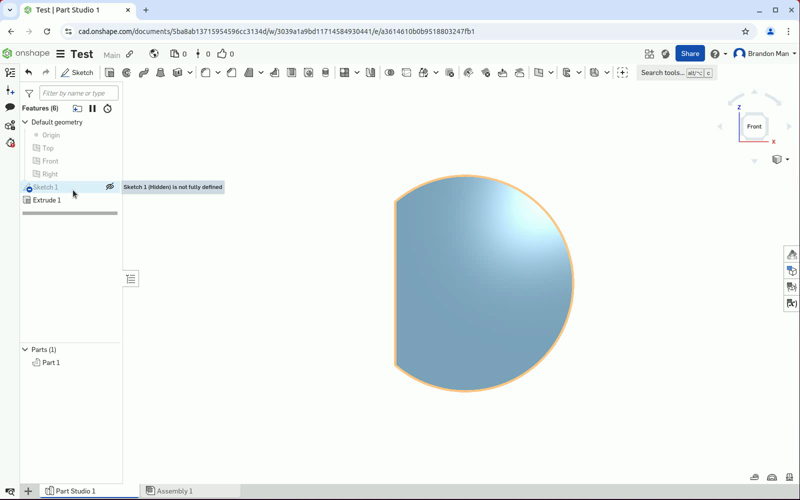
click(73, 189)
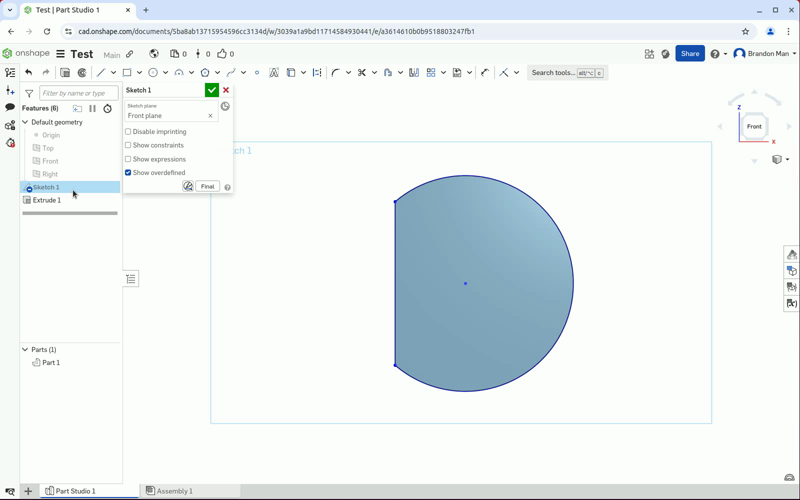
mouse_move(229, 92)
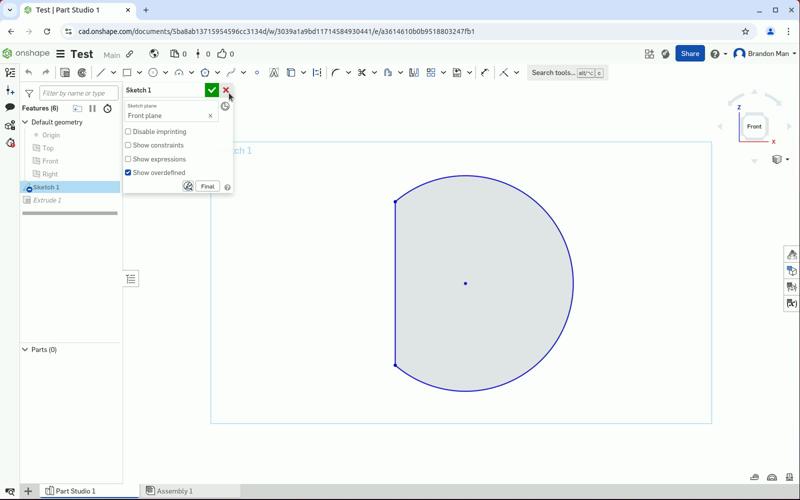
click(229, 92)
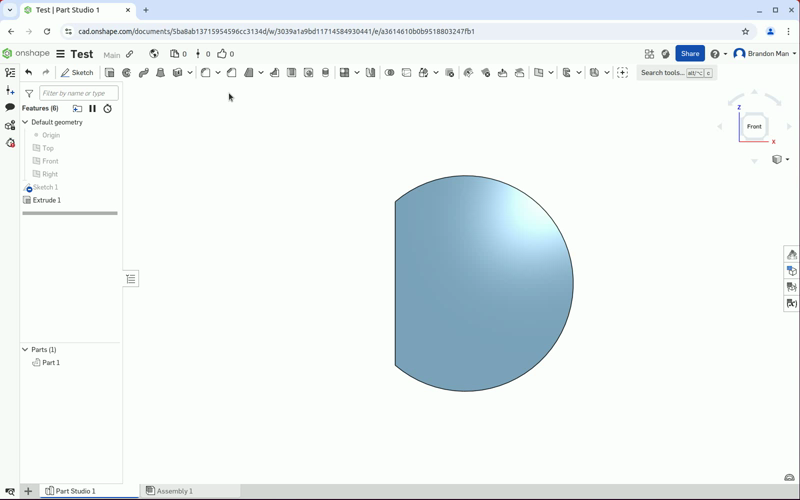
mouse_move(73, 352)
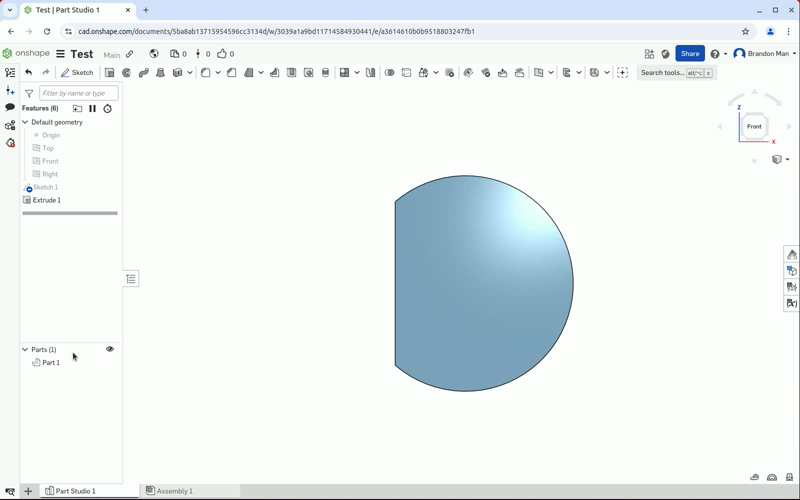
key(y)
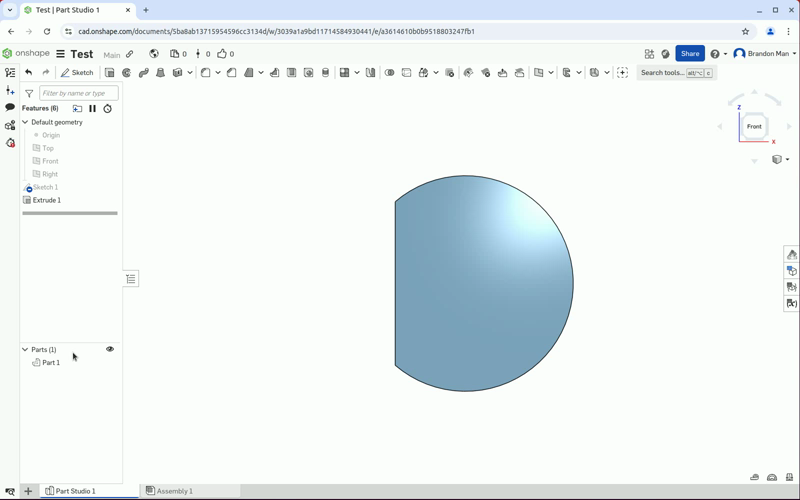
key(shift+p)
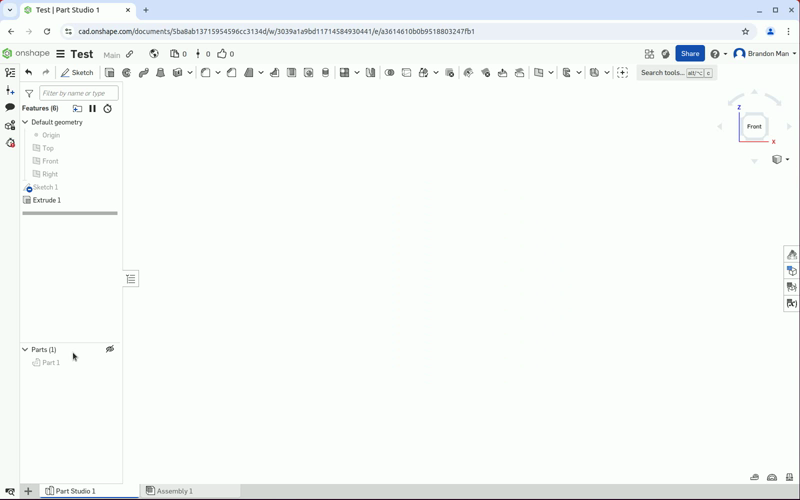
key(space)
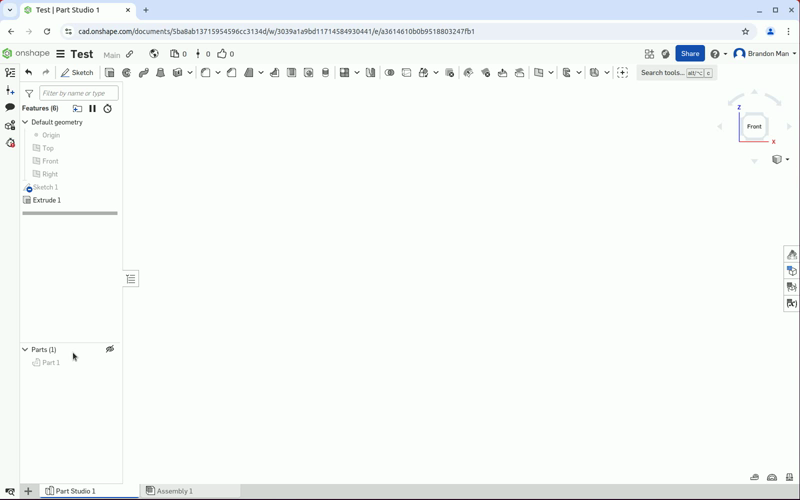
key_down(shift)
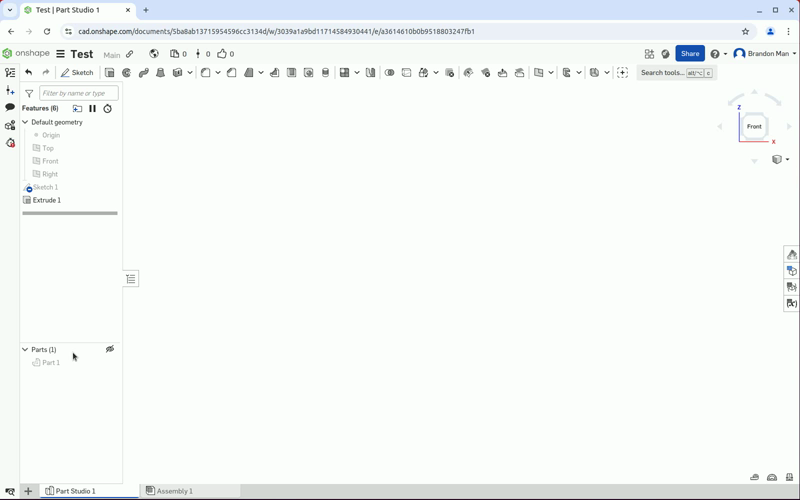
key(left)
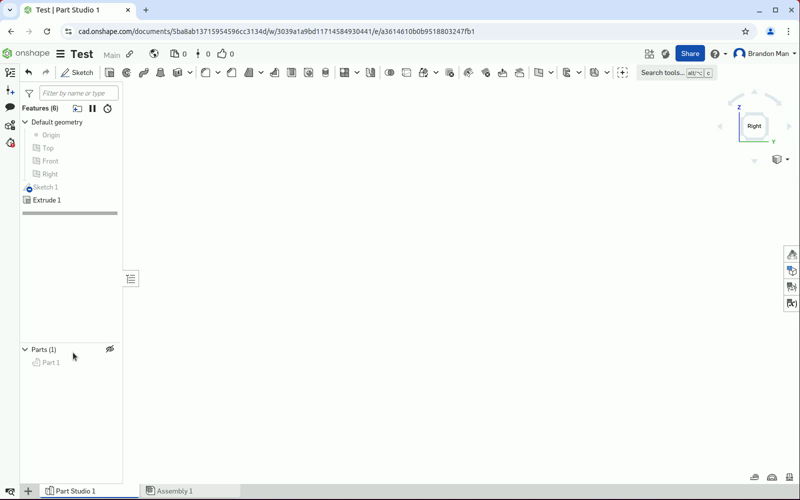
key_up(shift)
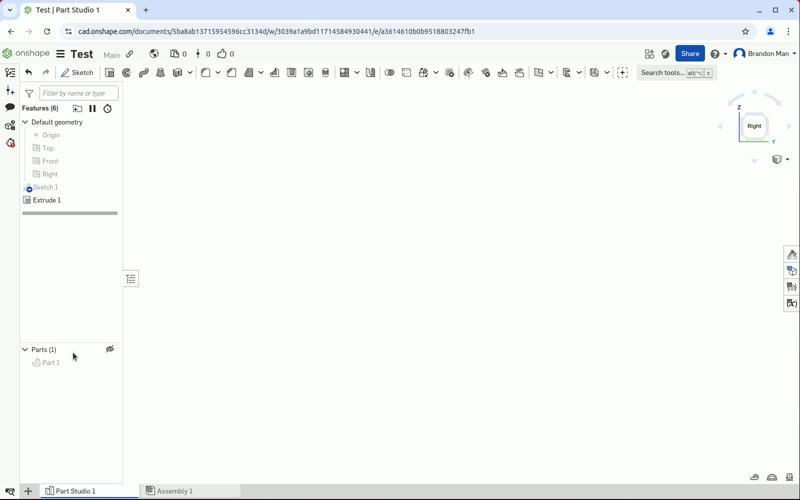
mouse_move(73, 352)
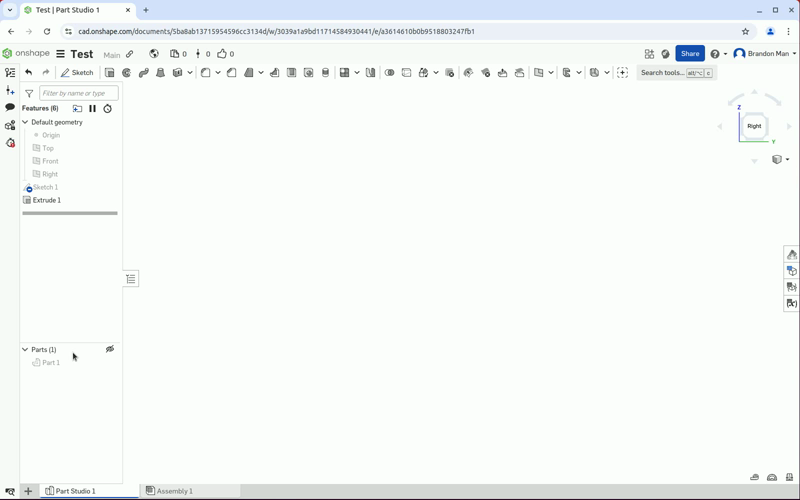
key(shift+y)
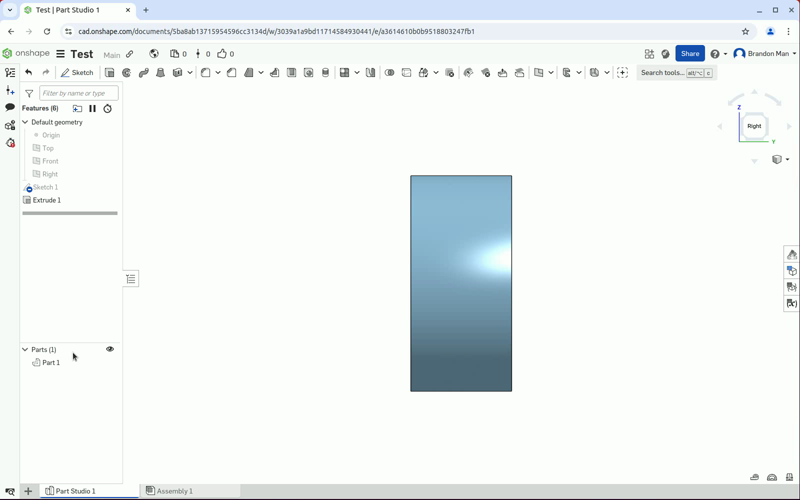
mouse_move(541, 75)
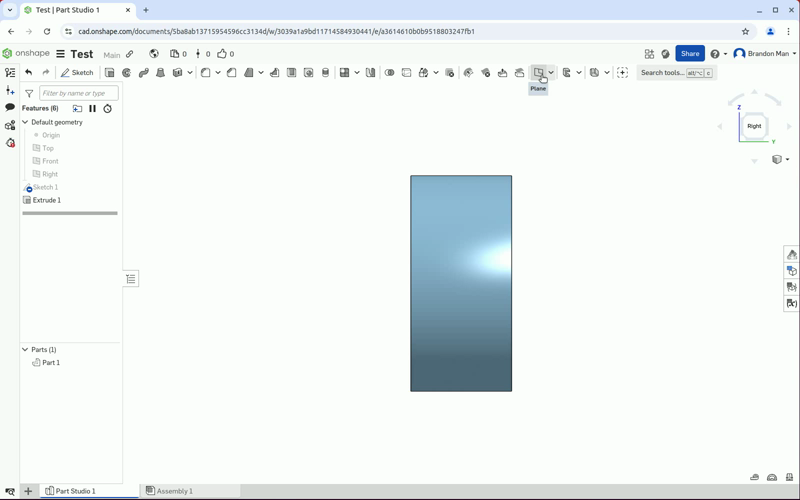
click(541, 75)
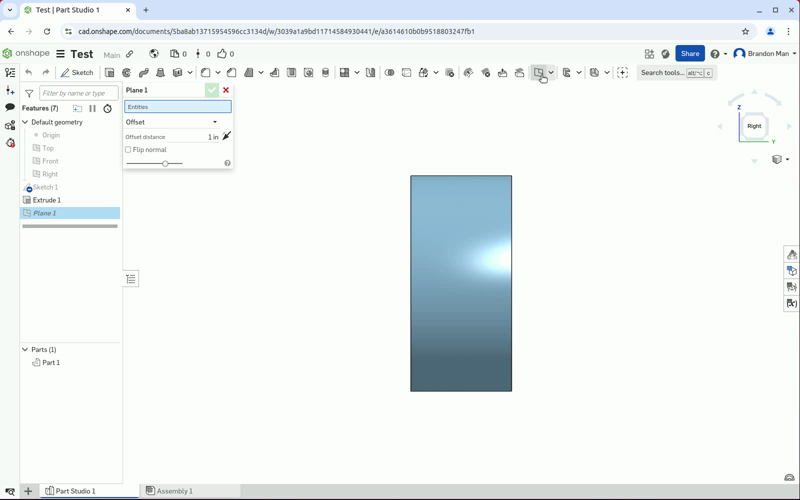
mouse_move(73, 176)
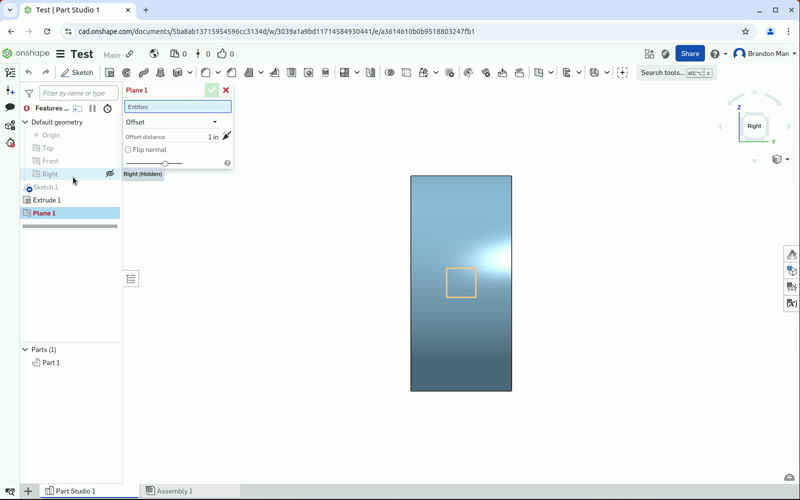
click(73, 176)
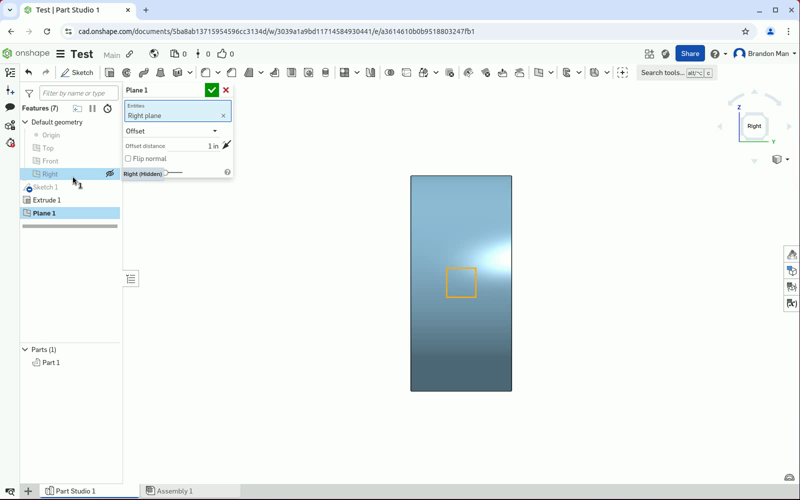
key(tab, 2)
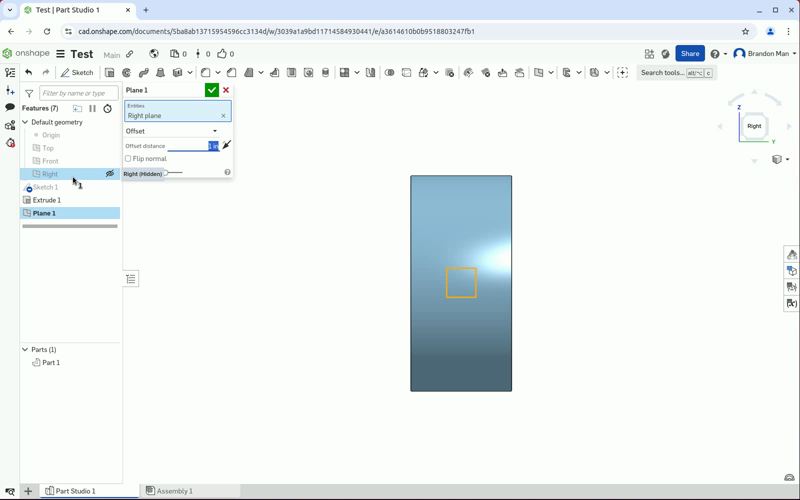
text(13.495)
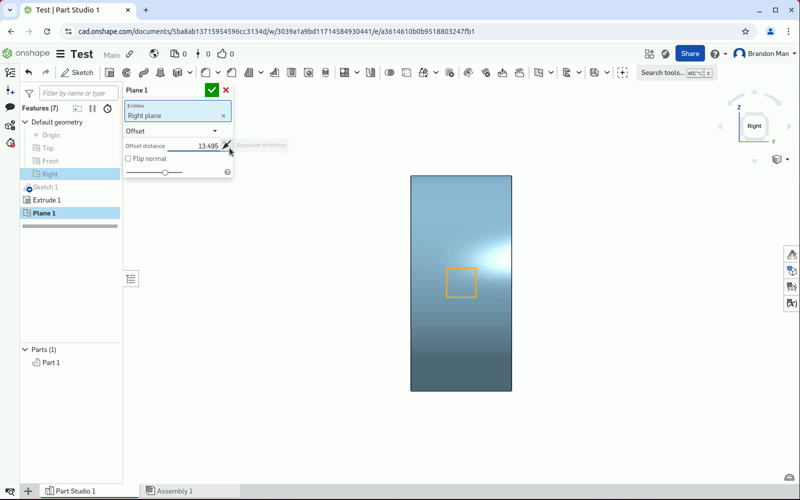
mouse_move(229, 147)
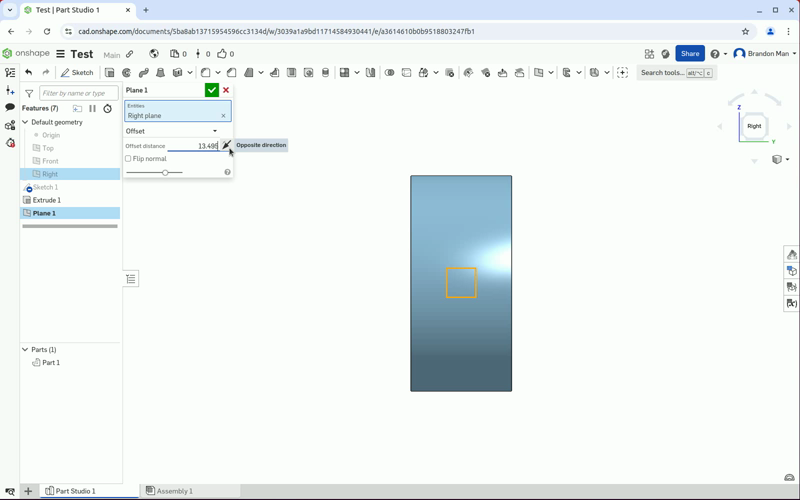
click(229, 147)
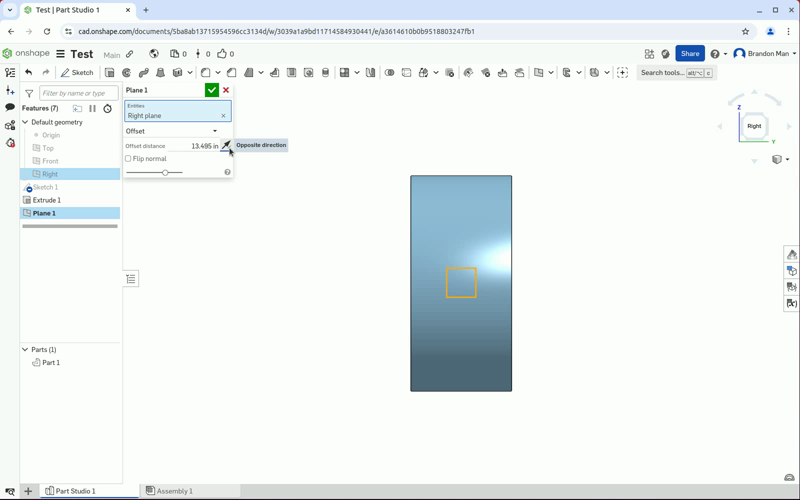
key(enter, 2)
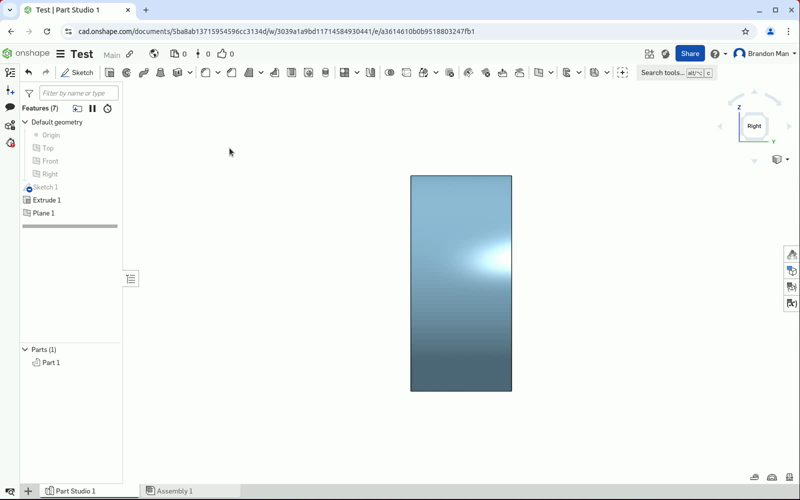
key(shift+s)
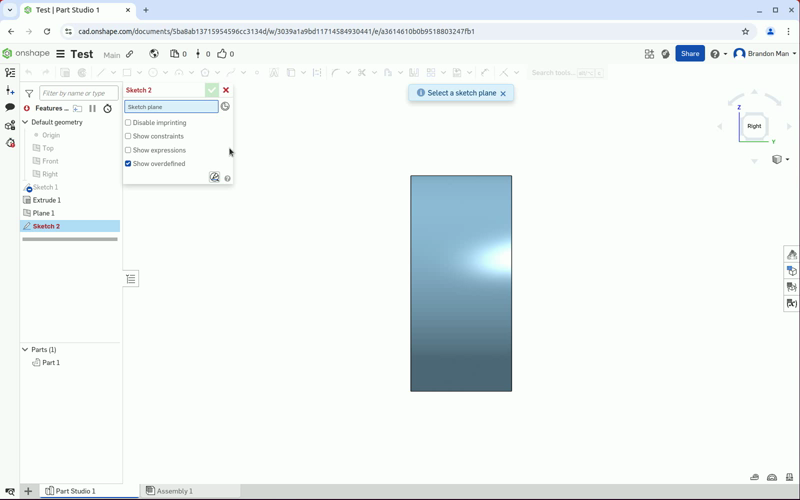
mouse_move(73, 215)
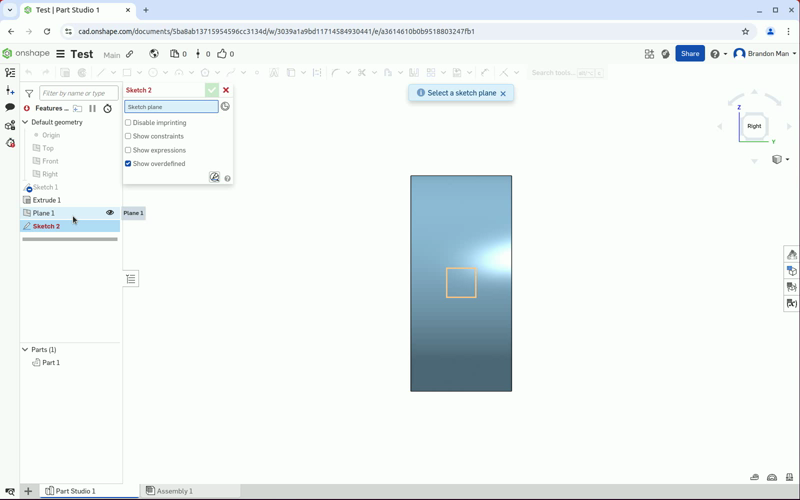
click(73, 215)
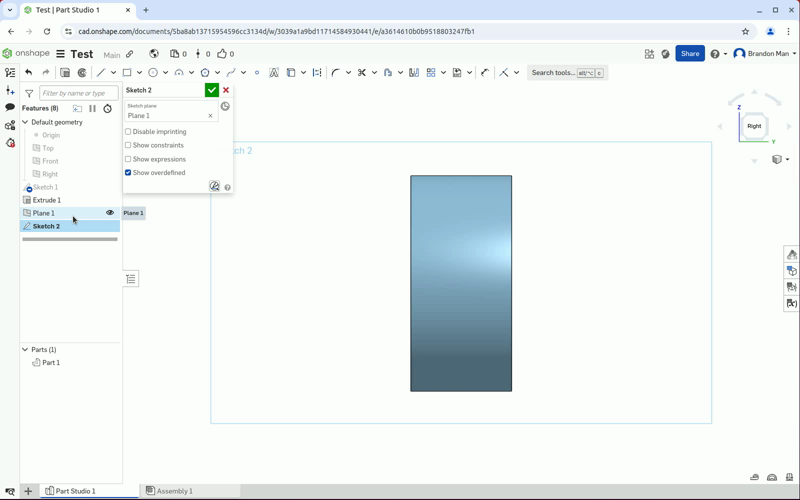
mouse_move(73, 352)
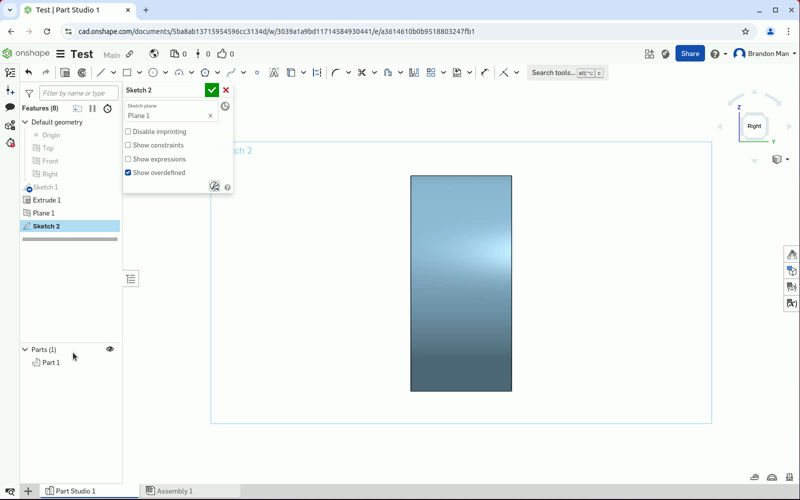
key(y)
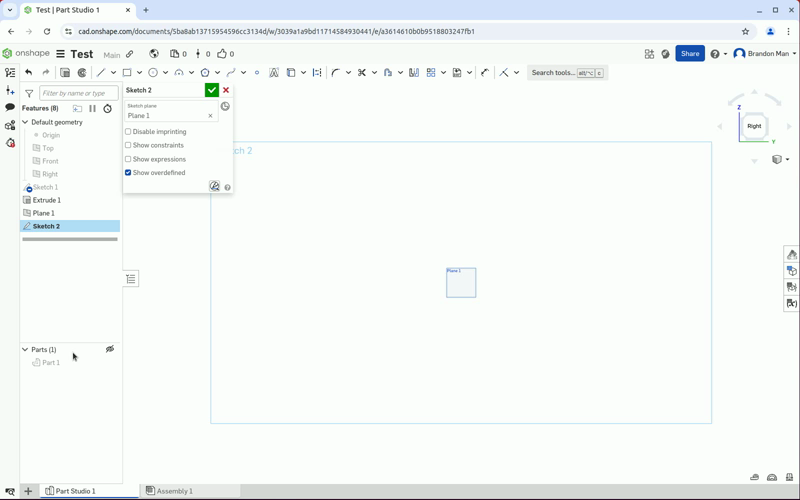
key(c)
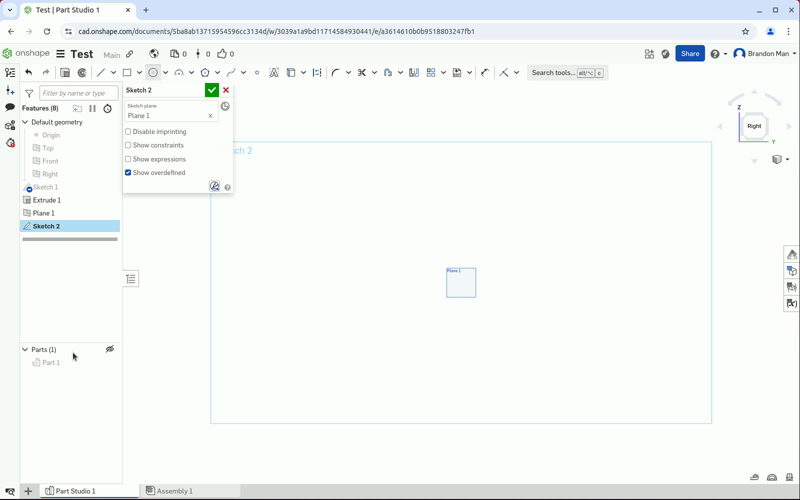
key_down(shift)
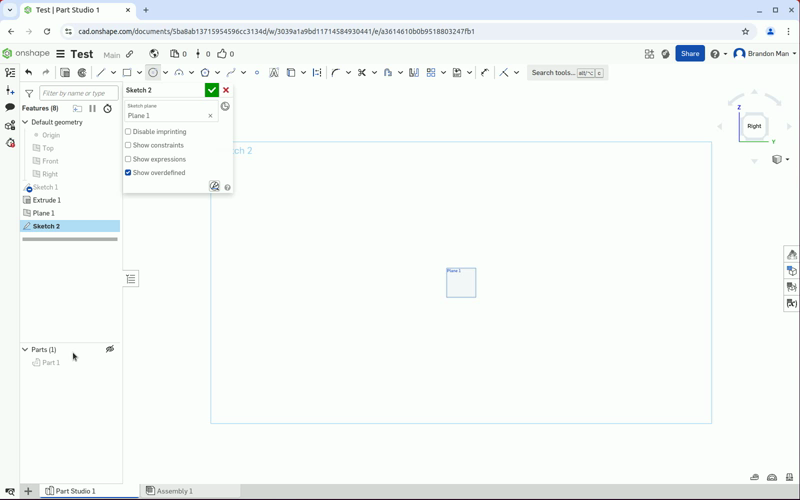
mouse_move(461, 282)
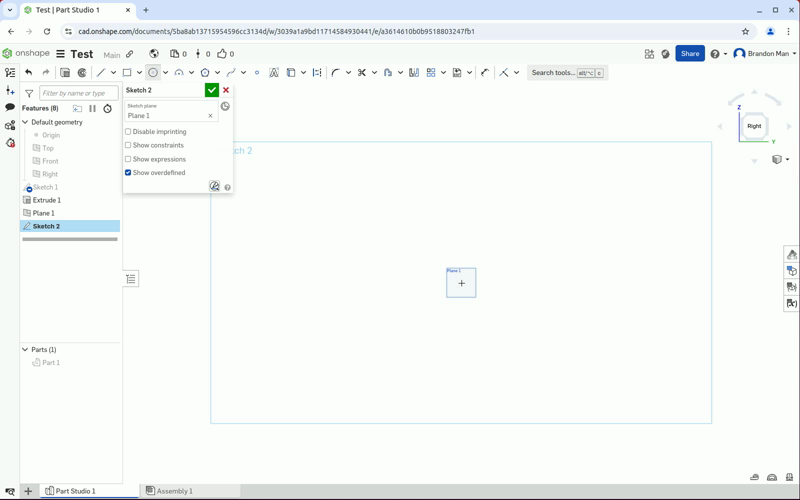
click(461, 282)
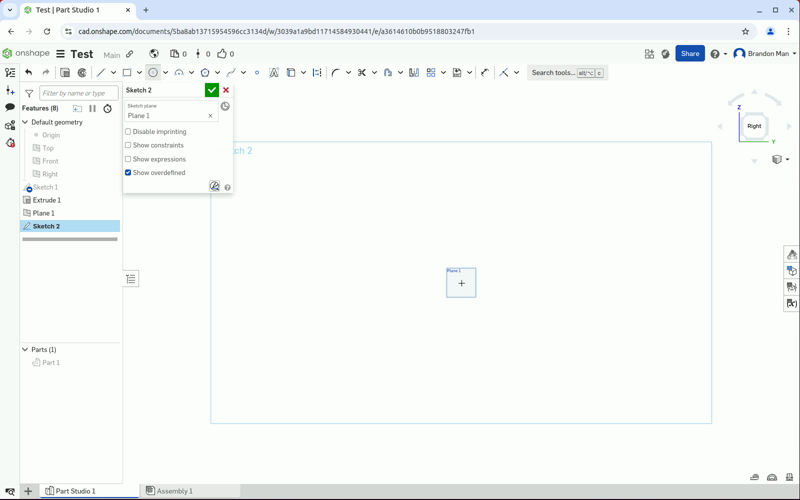
key_up(shift)
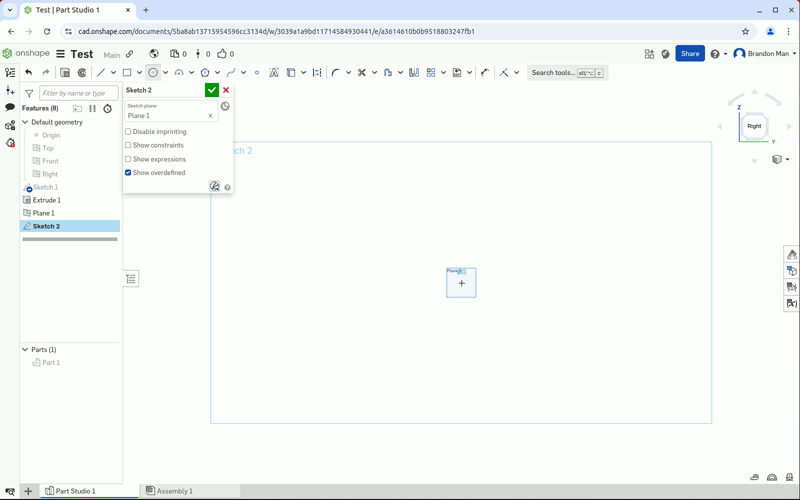
mouse_move(507, 282)
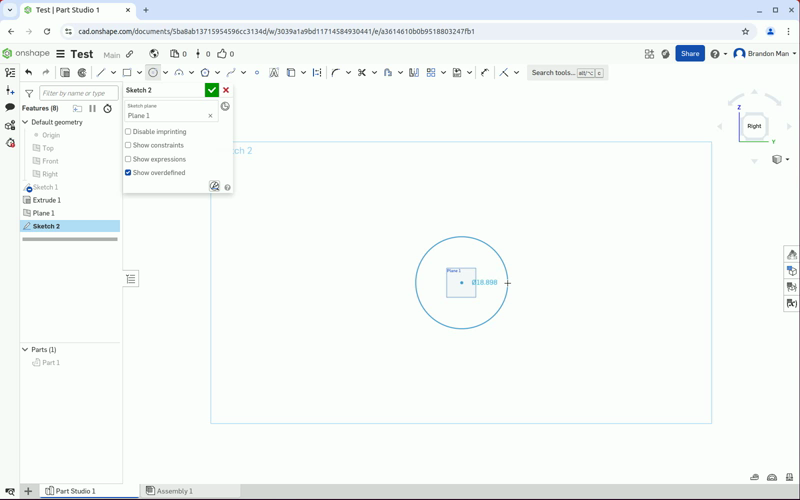
click(507, 282)
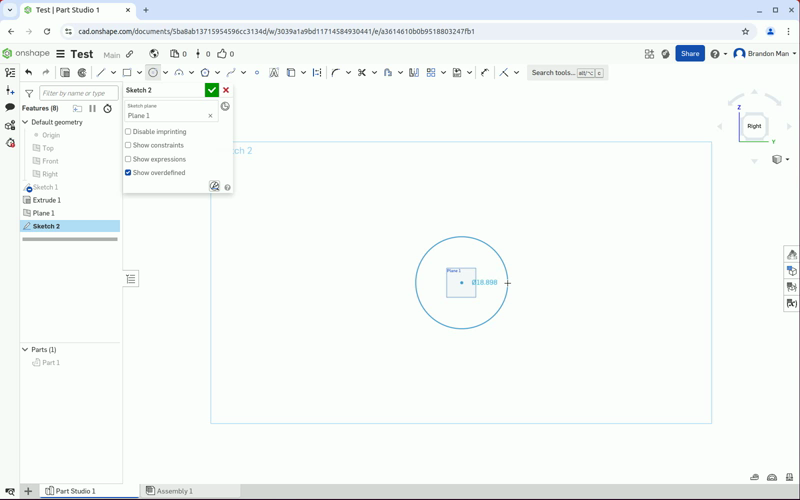
key(esc)
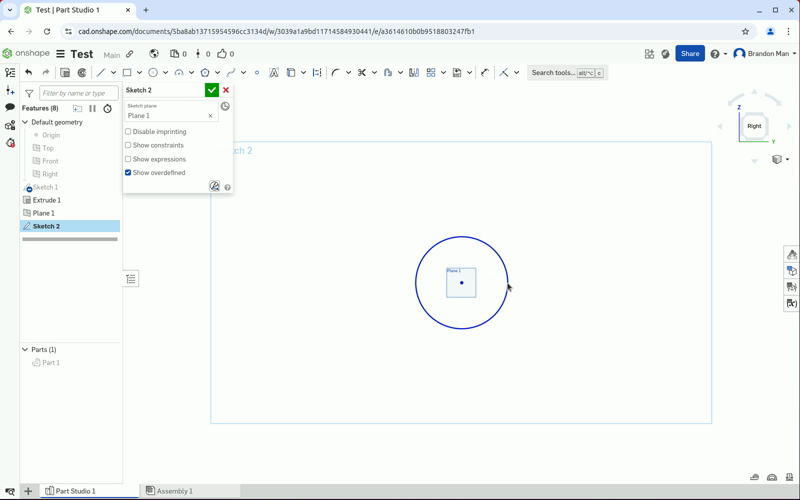
mouse_move(482, 268)
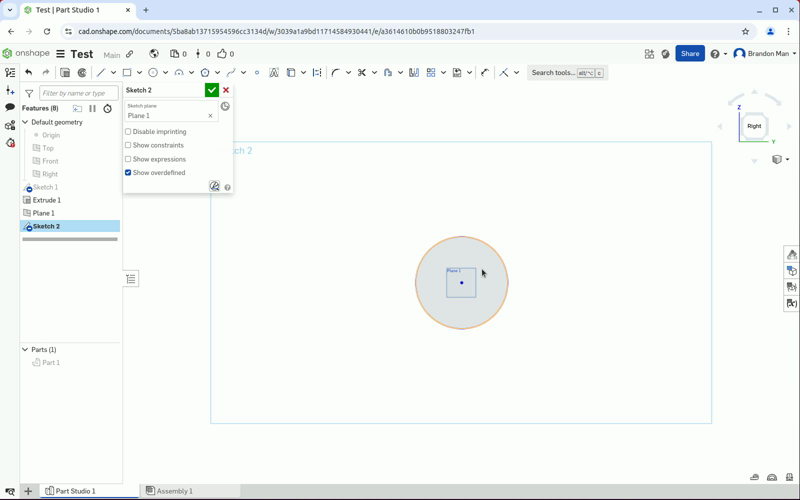
click(482, 268)
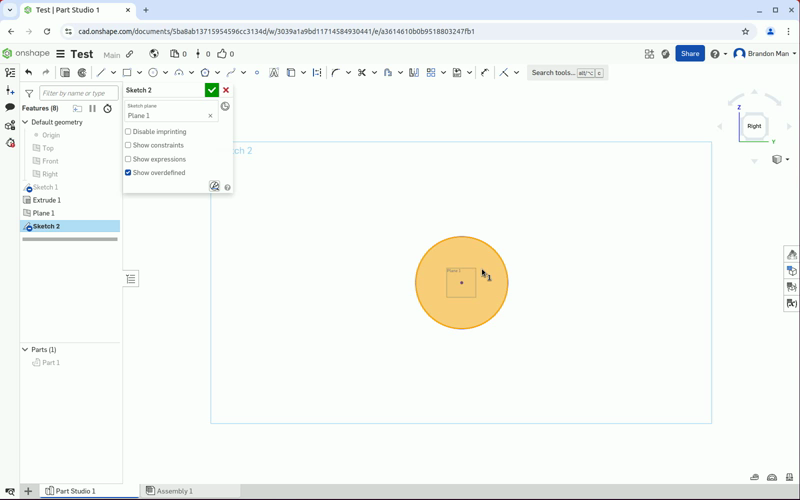
mouse_move(73, 352)
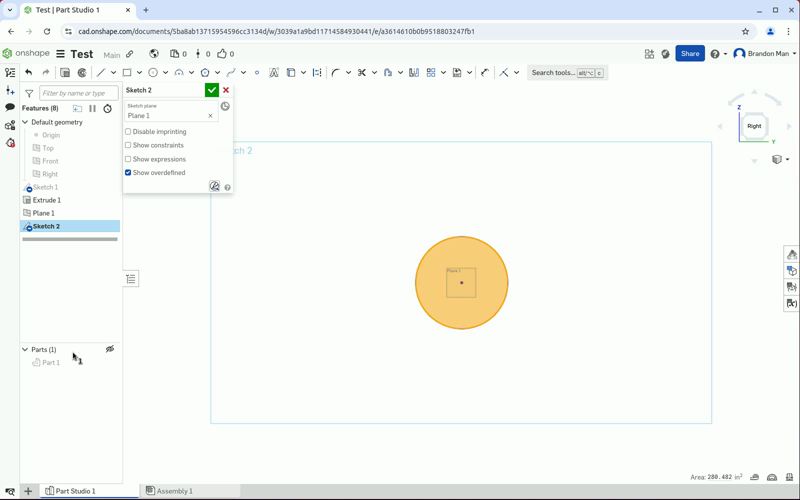
key(shift+y)
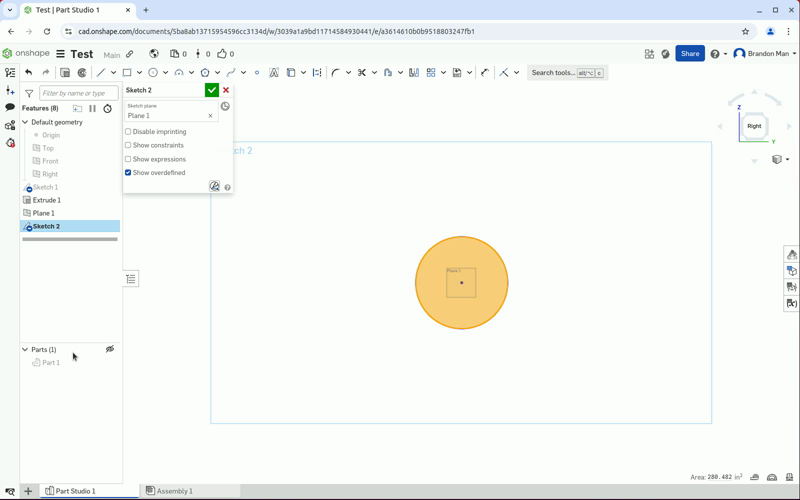
key(shift+e)
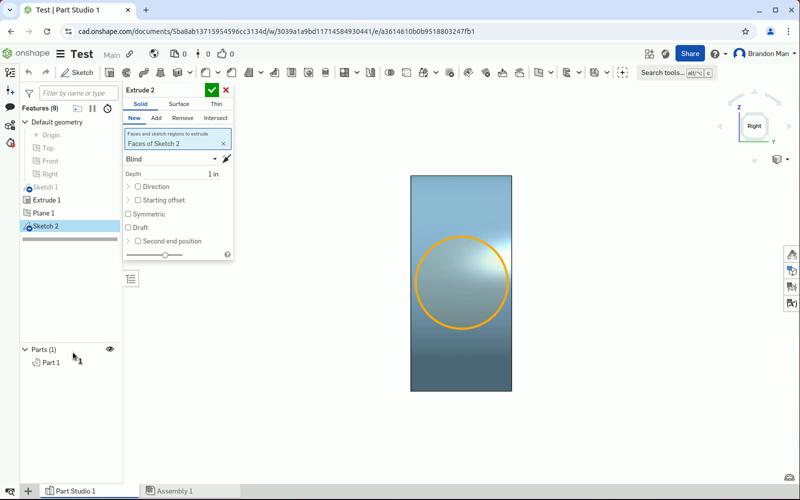
mouse_move(143, 106)
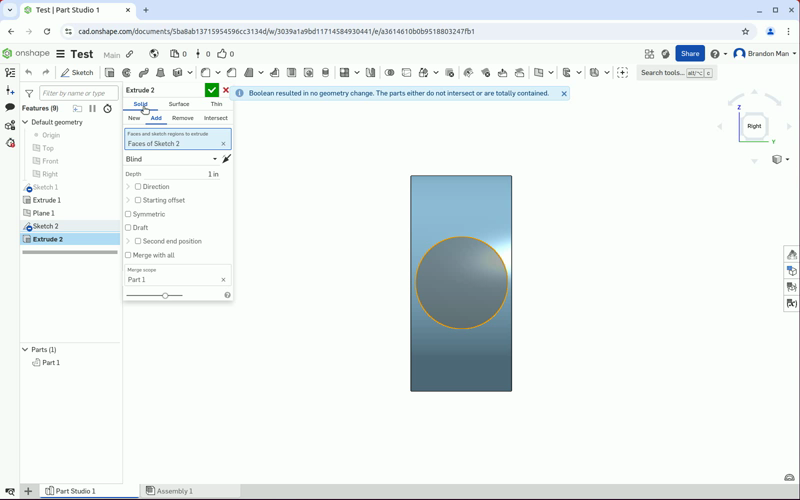
click(143, 106)
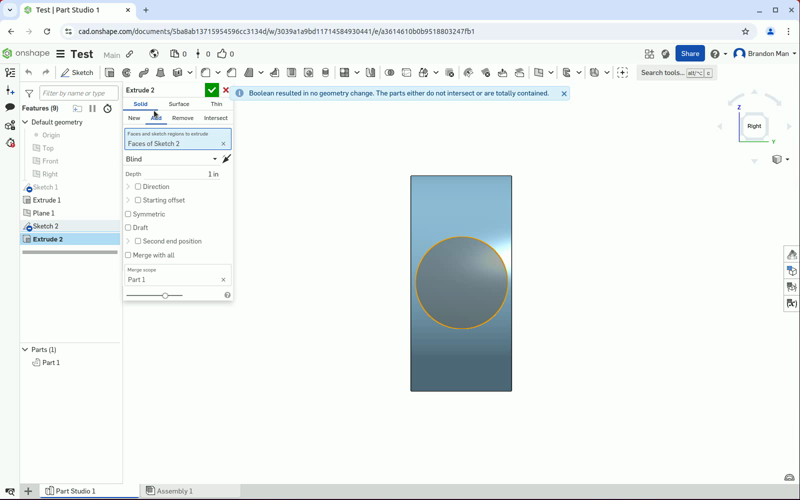
mouse_move(186, 120)
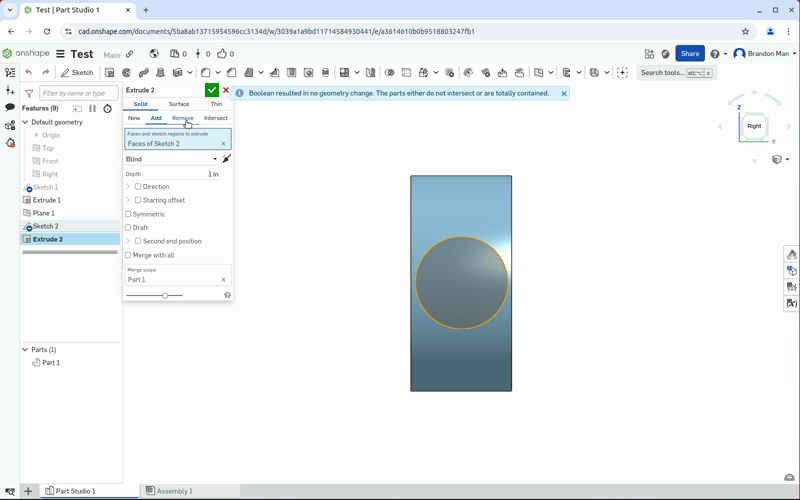
click(186, 120)
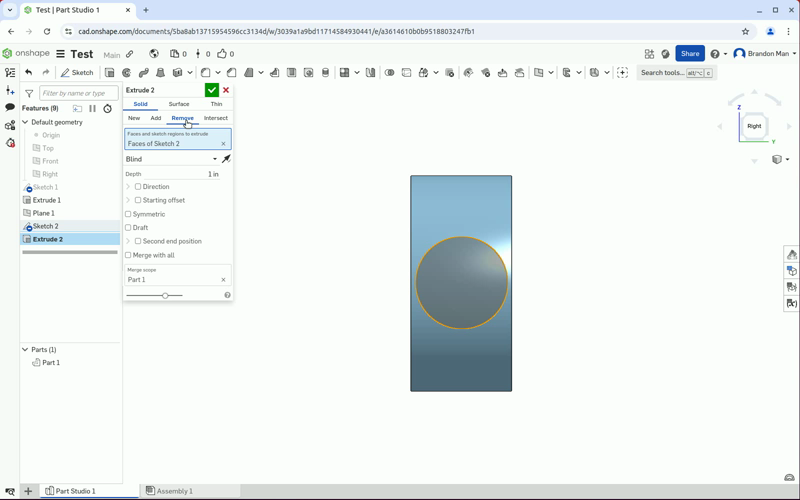
key(tab, 4)
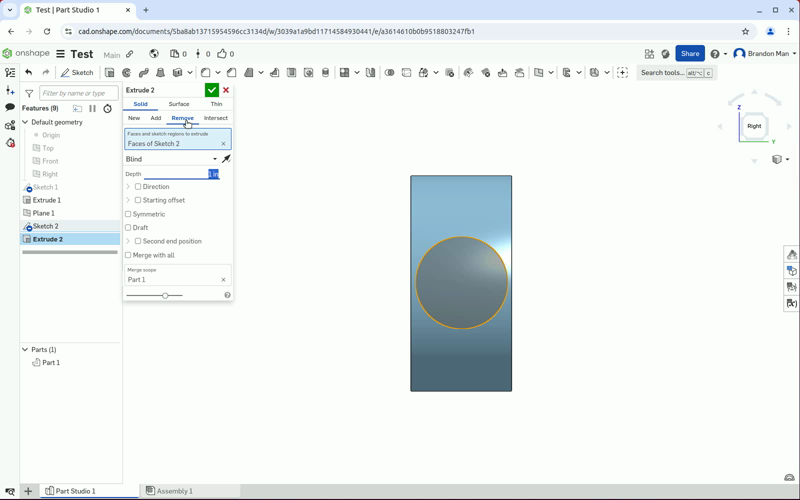
text(19.979)
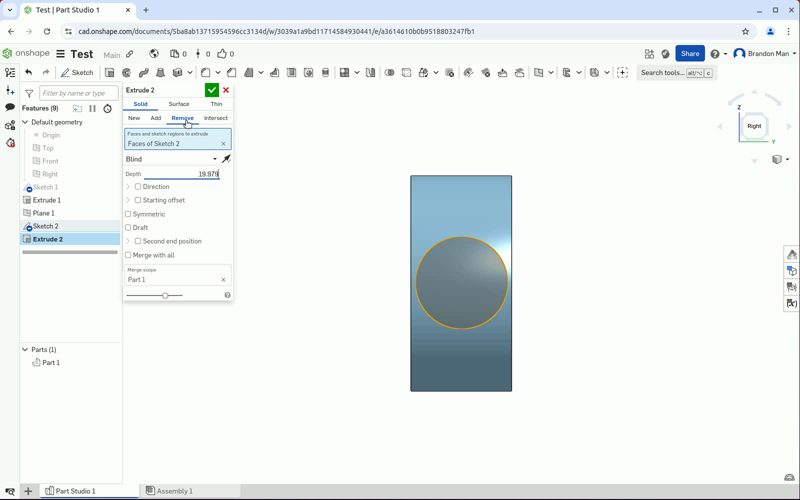
key(tab, 6)
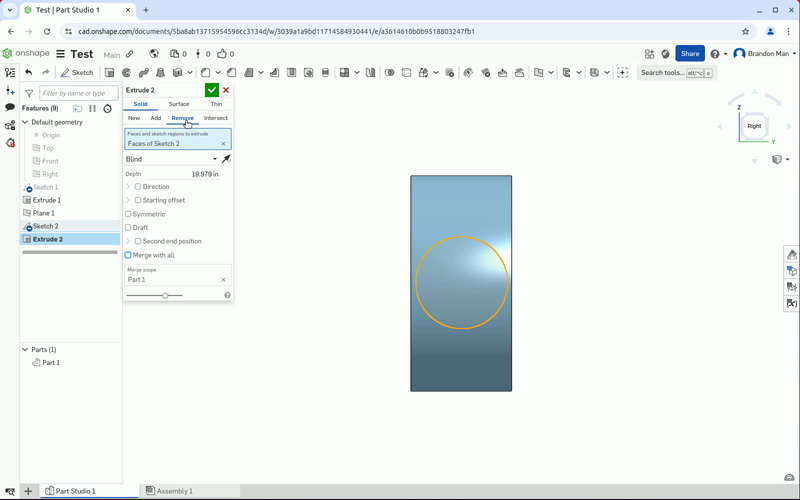
key(space)
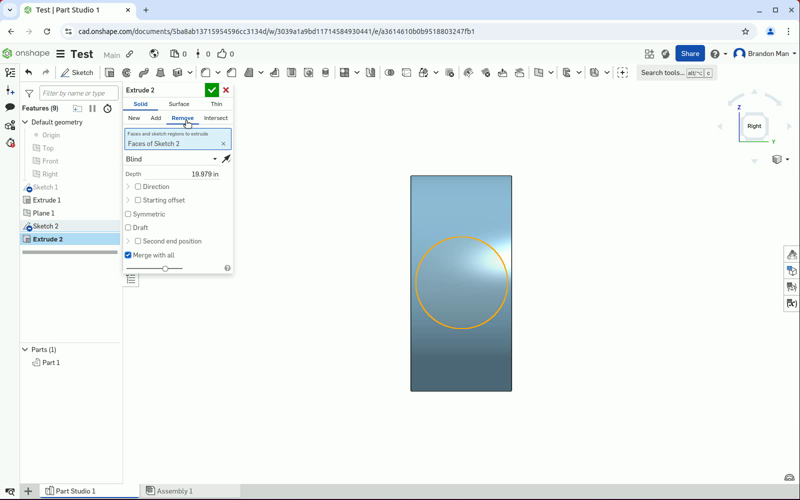
key(enter)
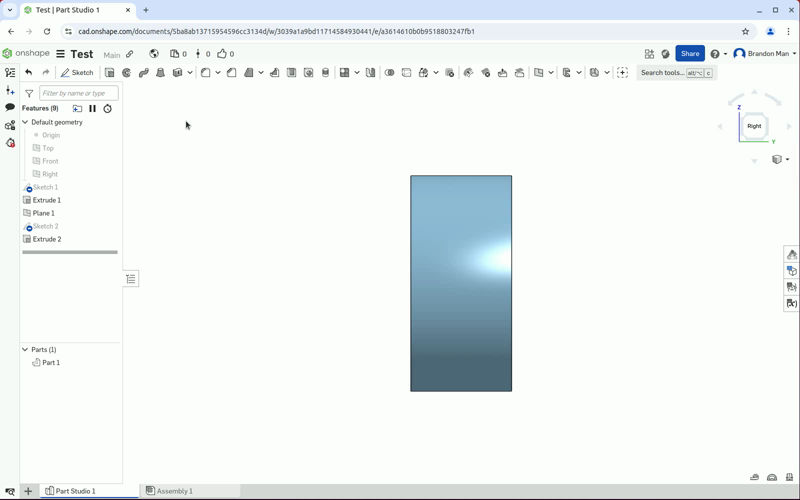
key(shift+h)
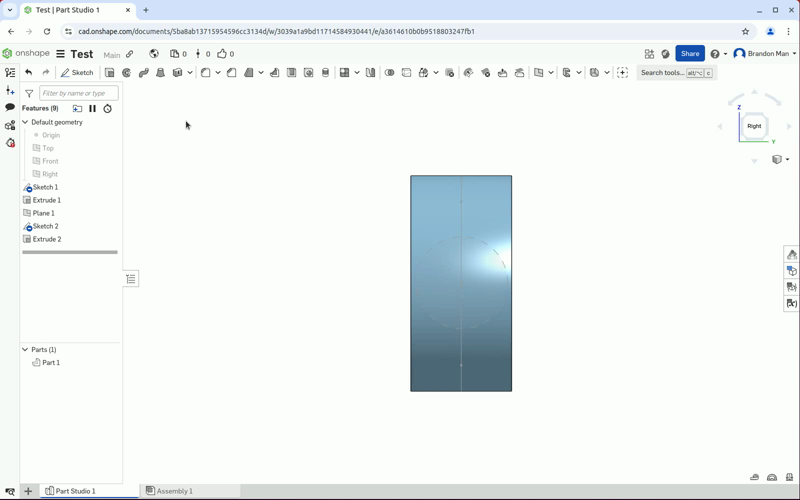
key(shift+h)
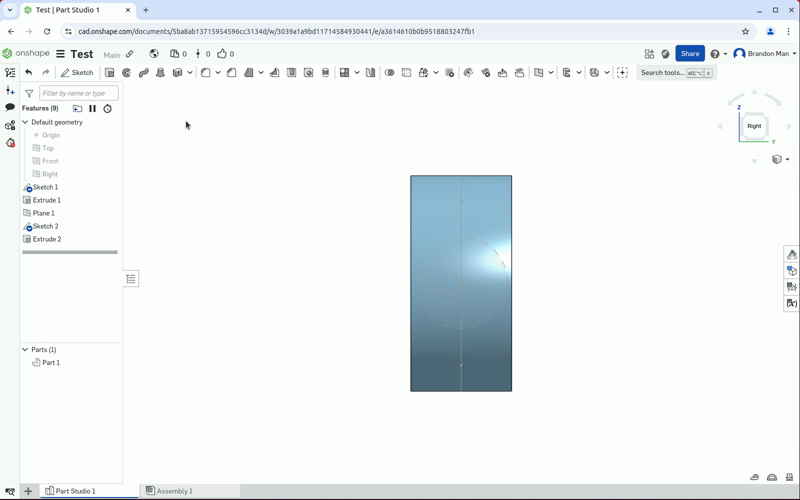
key(shift+7)
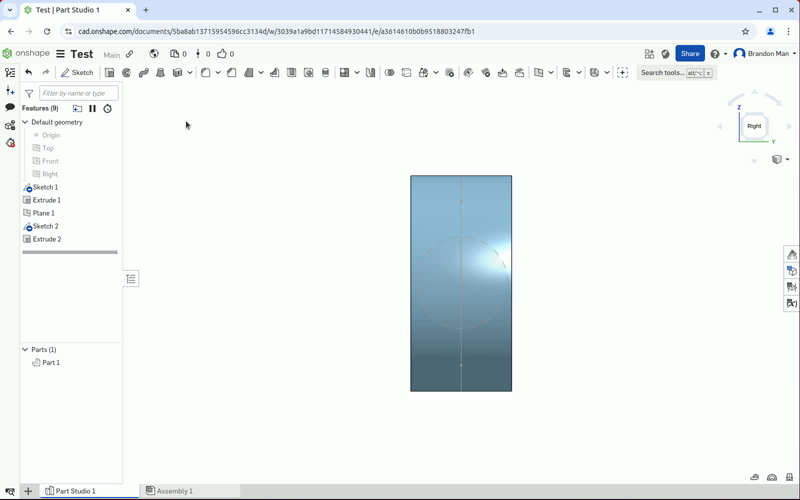
key(right, 2)
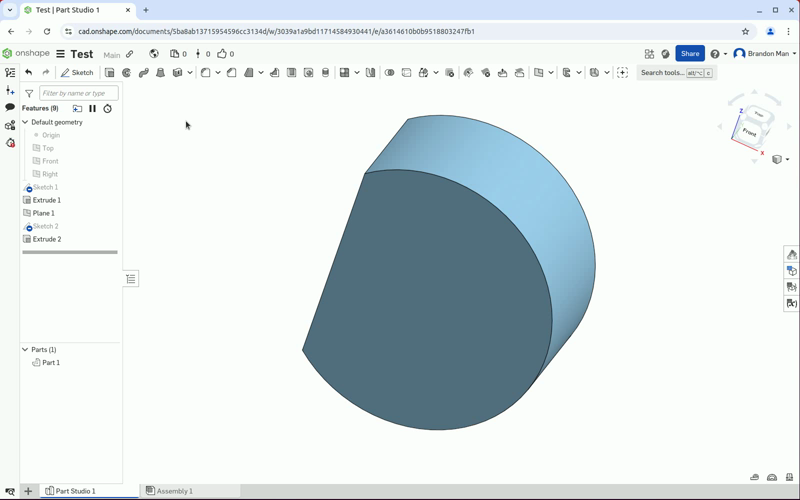
key(down, 2)
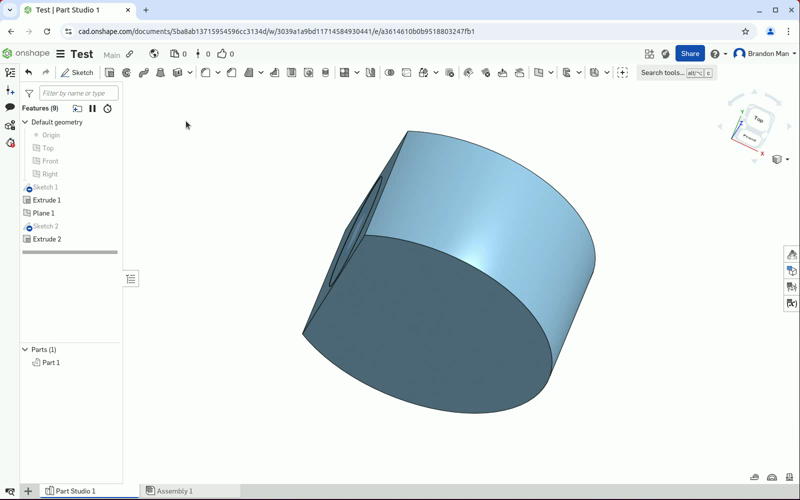
key(up, 2)
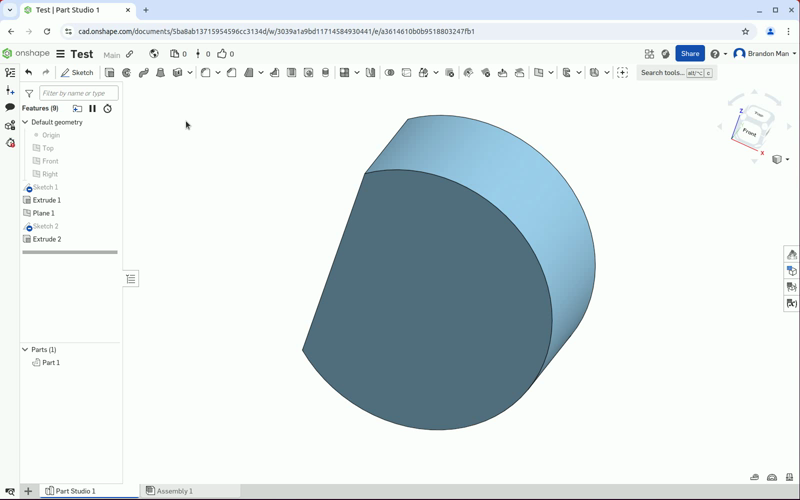
key(left, 2)
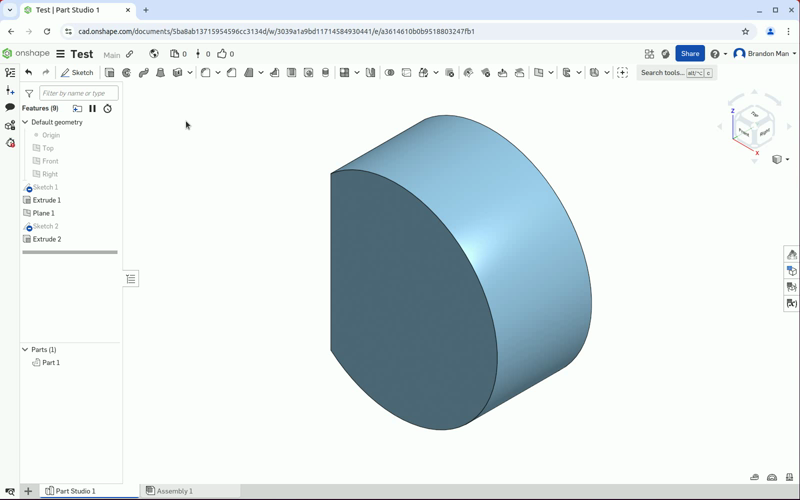
mouse_move(73, 189)
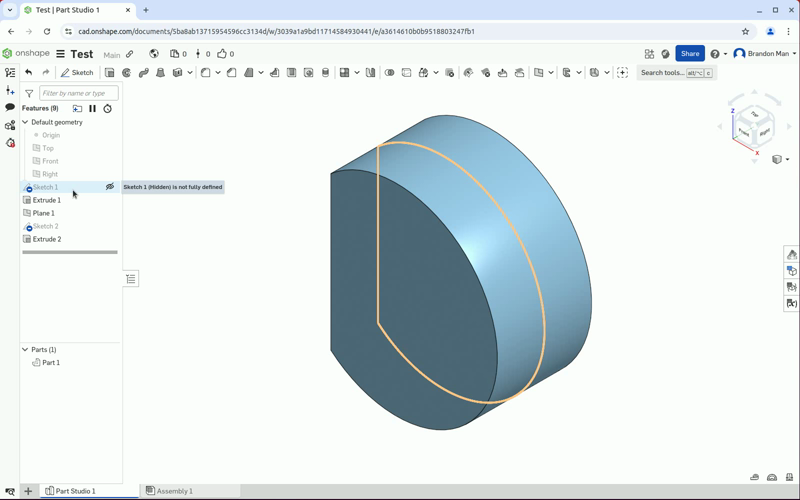
click(73, 189)